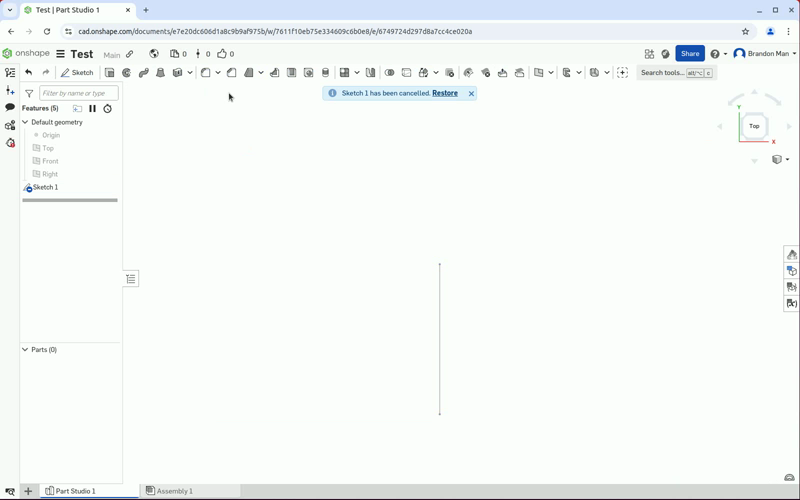
key(shift+h)
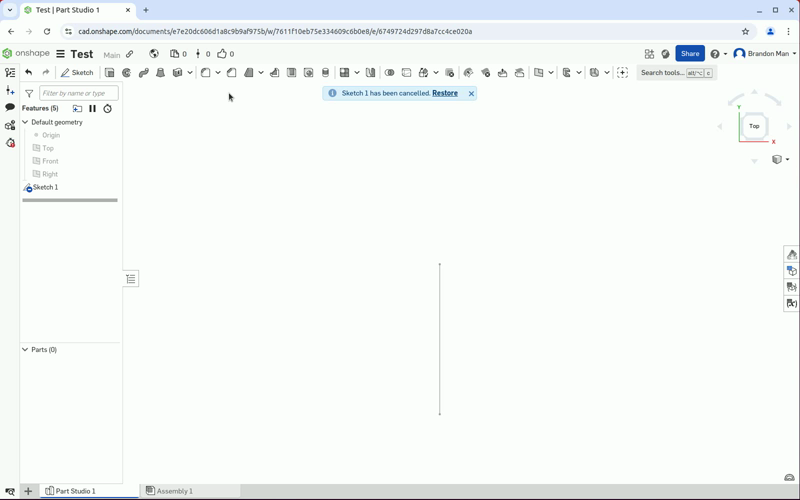
key(shift+s)
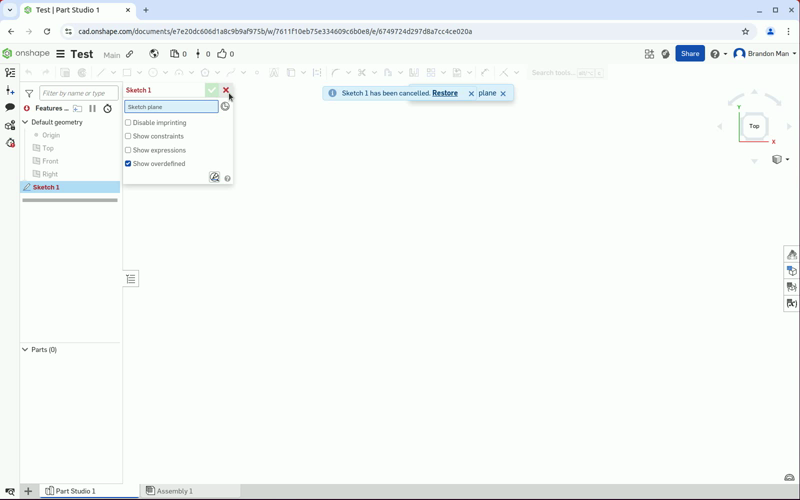
mouse_move(73, 150)
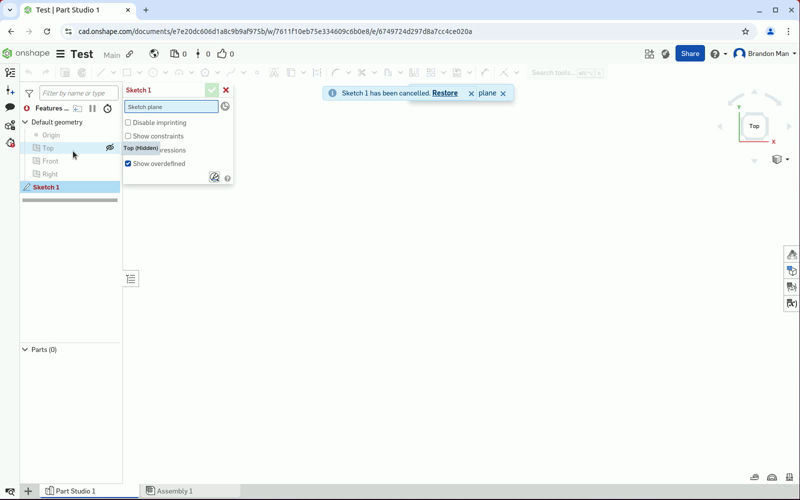
click(73, 150)
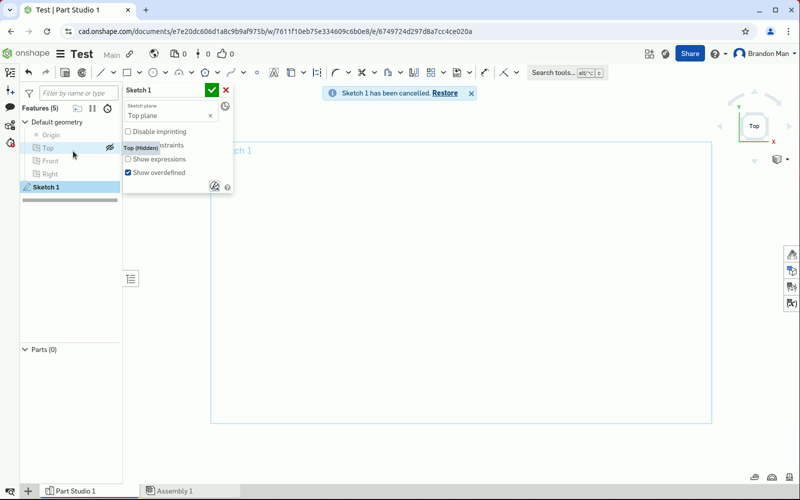
mouse_move(73, 352)
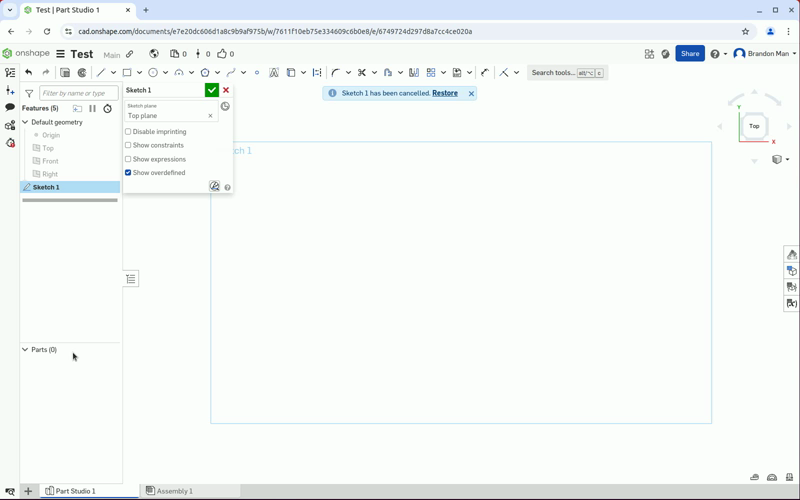
key(y)
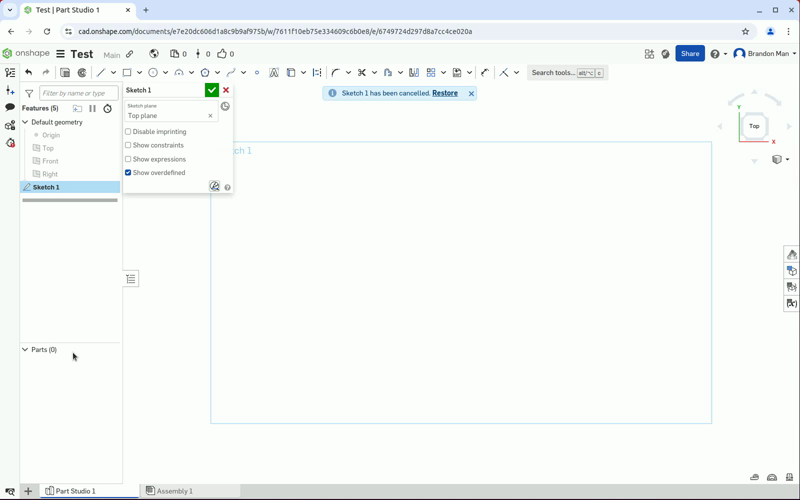
key(l)
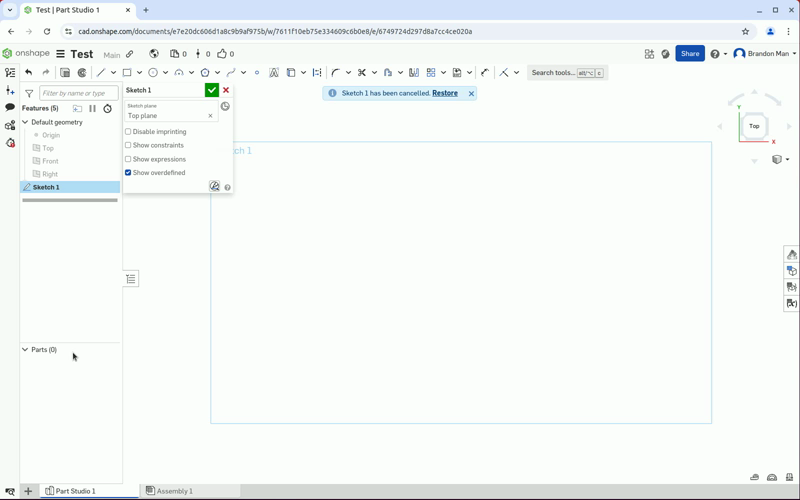
key_down(shift)
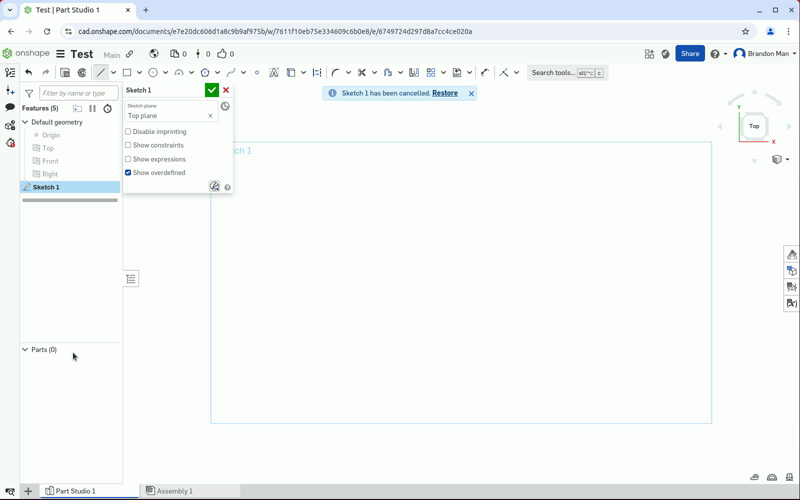
mouse_move(456, 287)
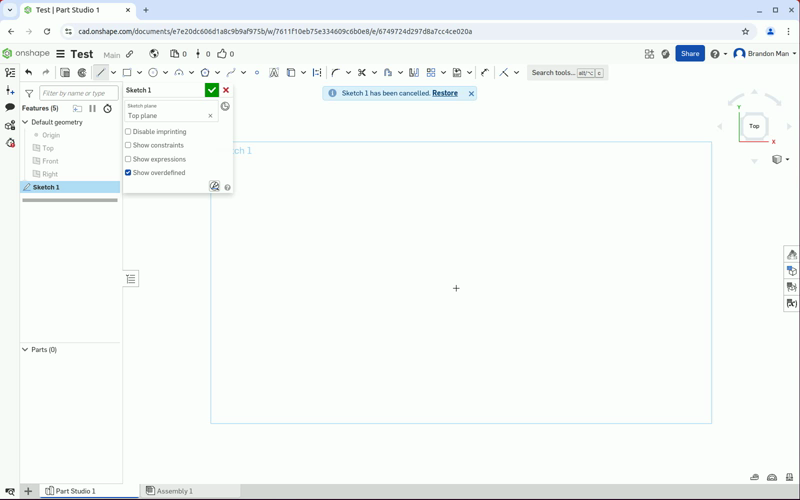
click(456, 287)
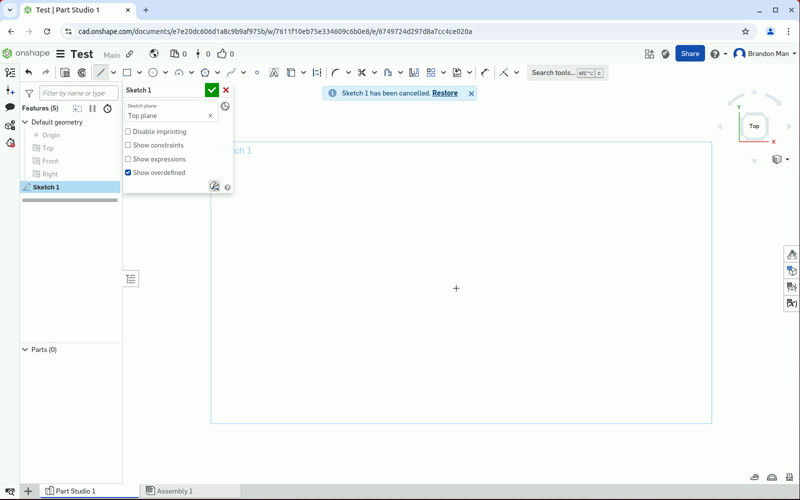
key_up(shift)
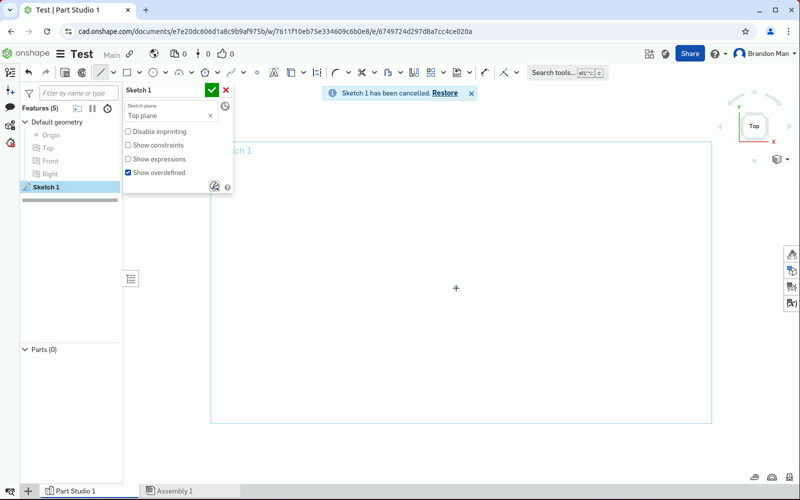
key_down(shift)
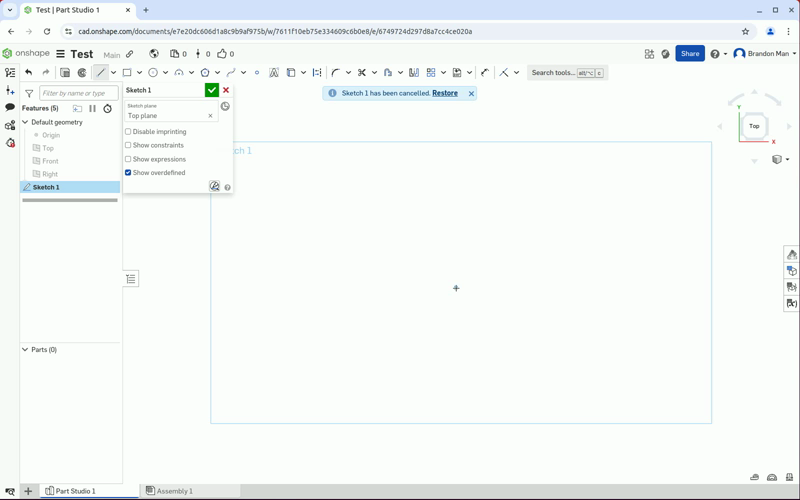
mouse_move(486, 287)
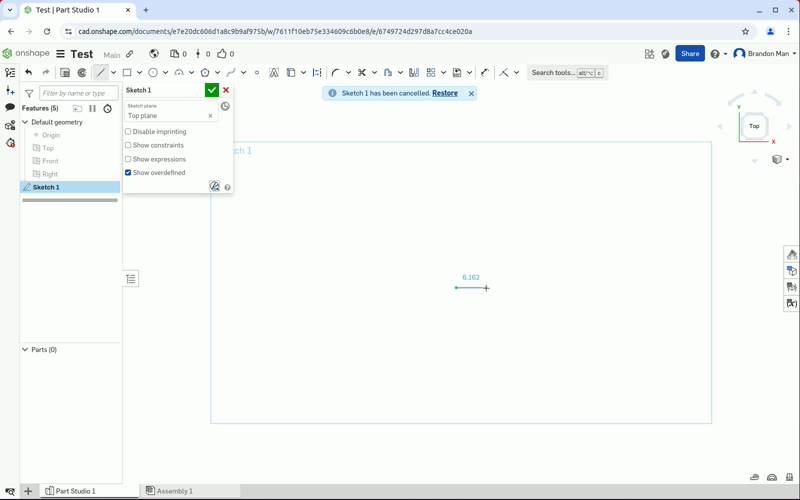
mouse_move(467, 287)
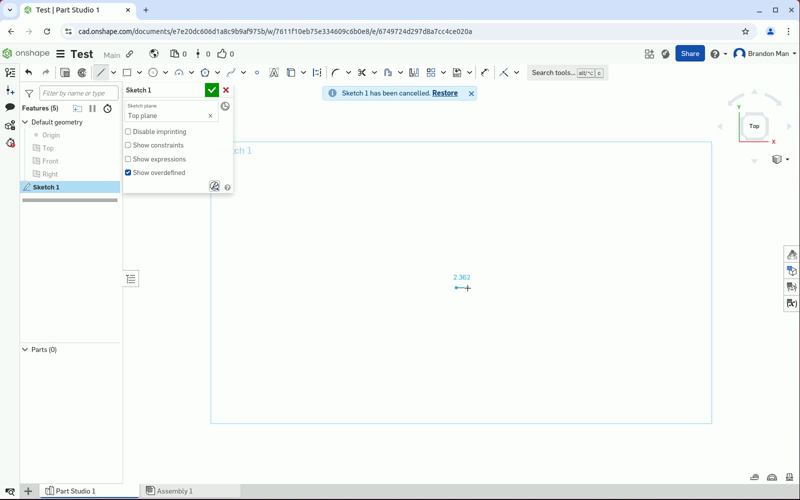
click(467, 287)
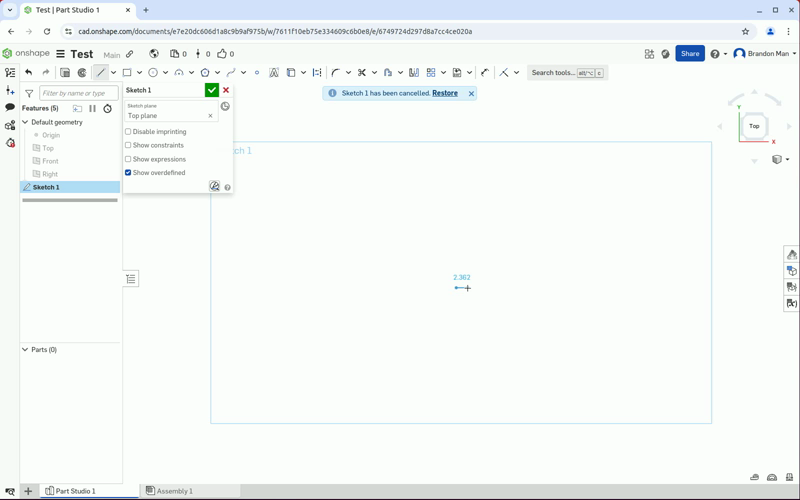
key_up(shift)
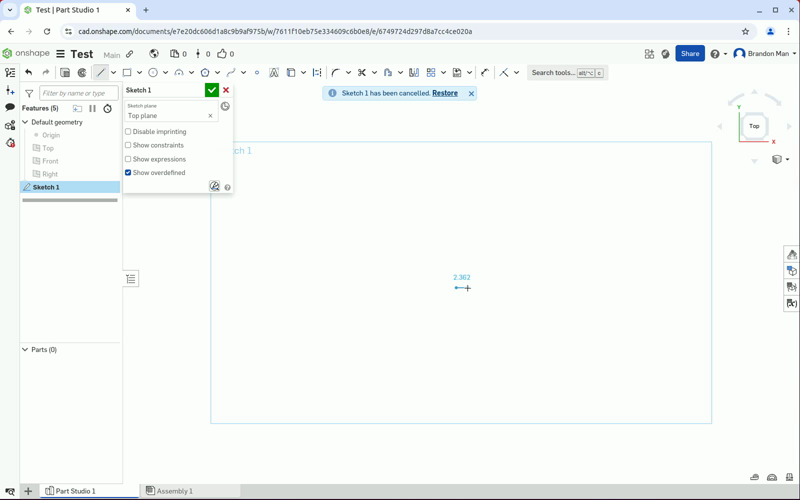
key_down(shift)
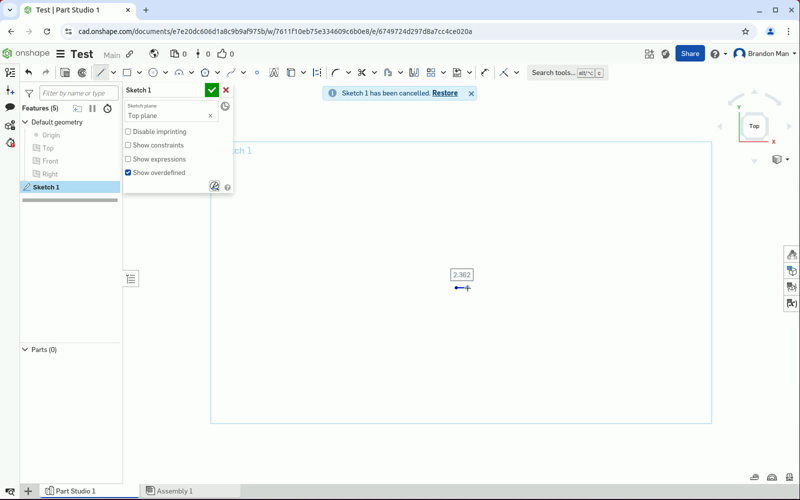
mouse_move(497, 287)
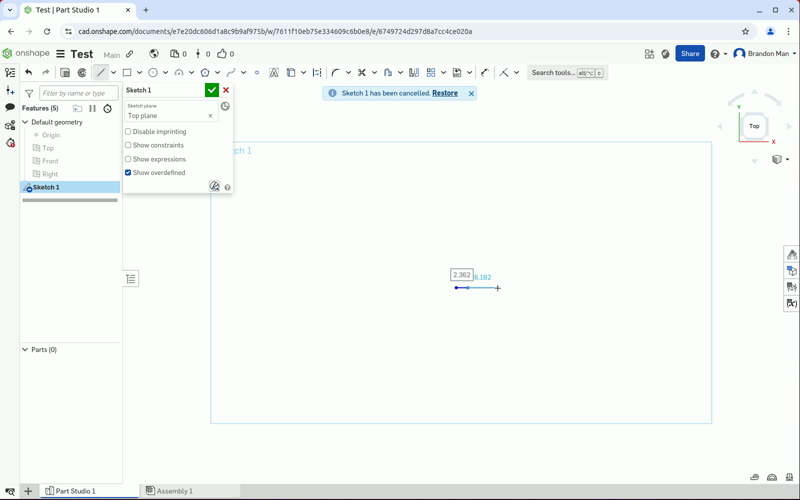
mouse_move(467, 276)
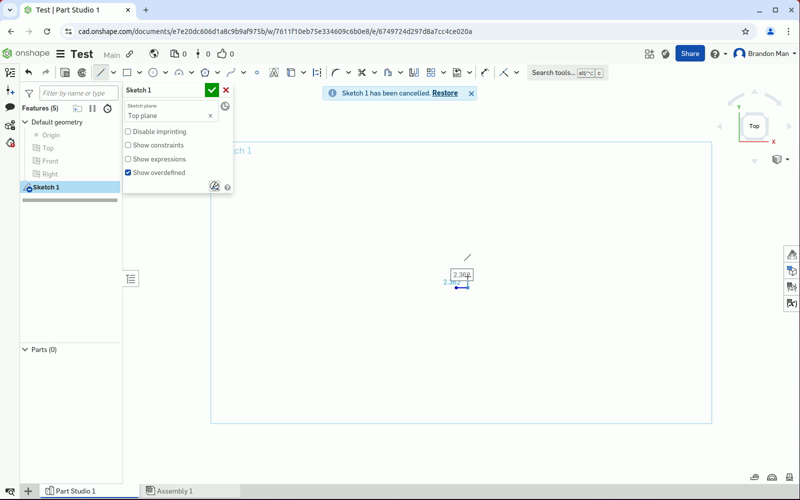
click(467, 276)
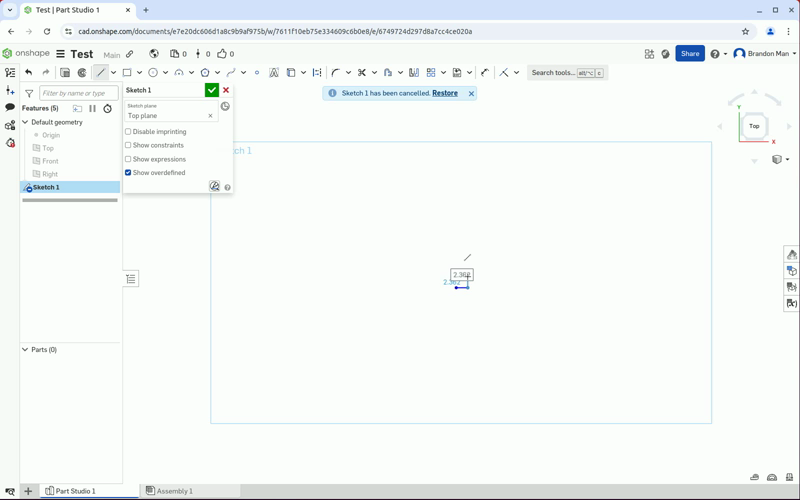
key_up(shift)
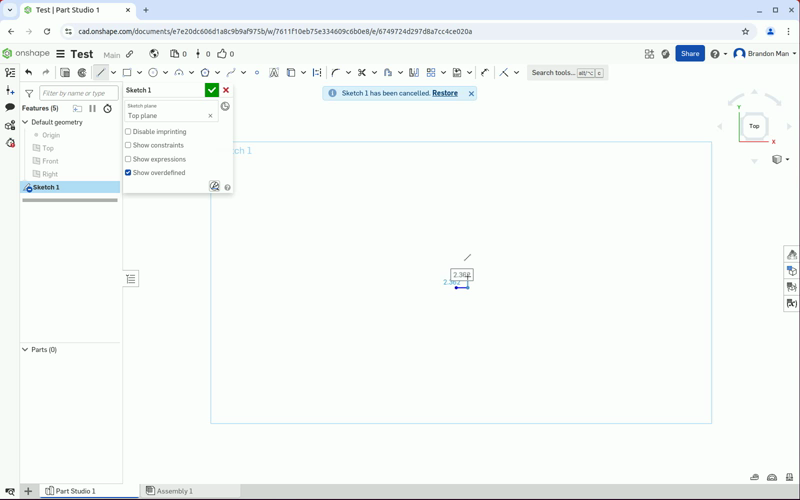
key_down(shift)
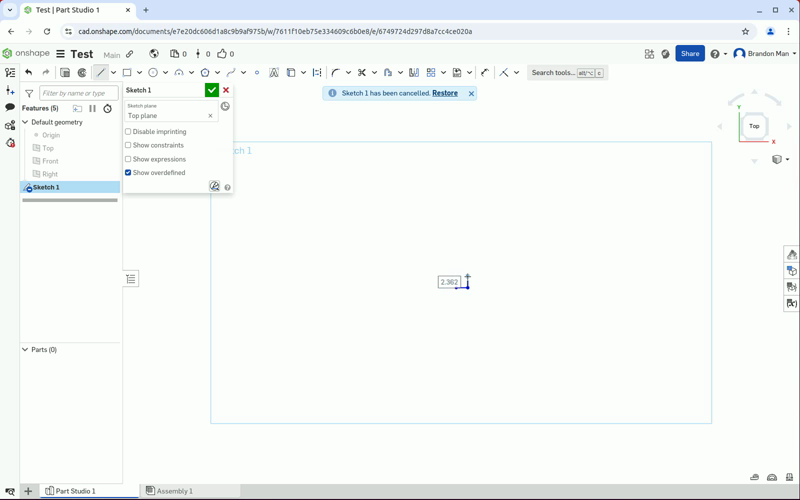
mouse_move(497, 276)
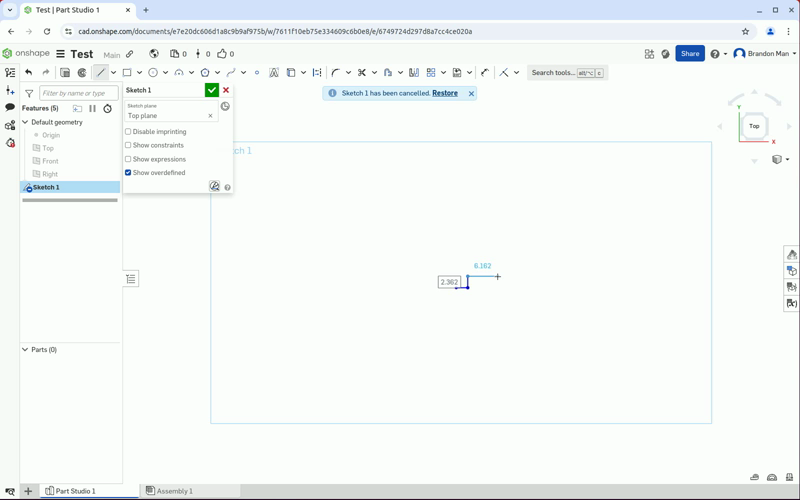
mouse_move(456, 276)
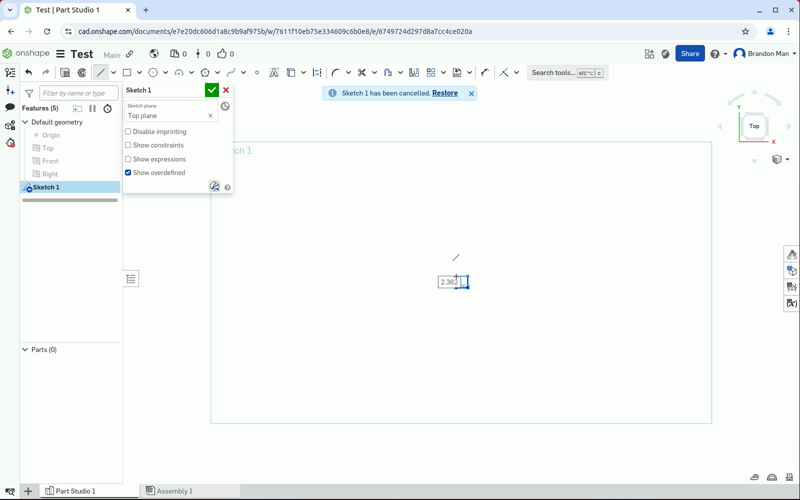
click(456, 276)
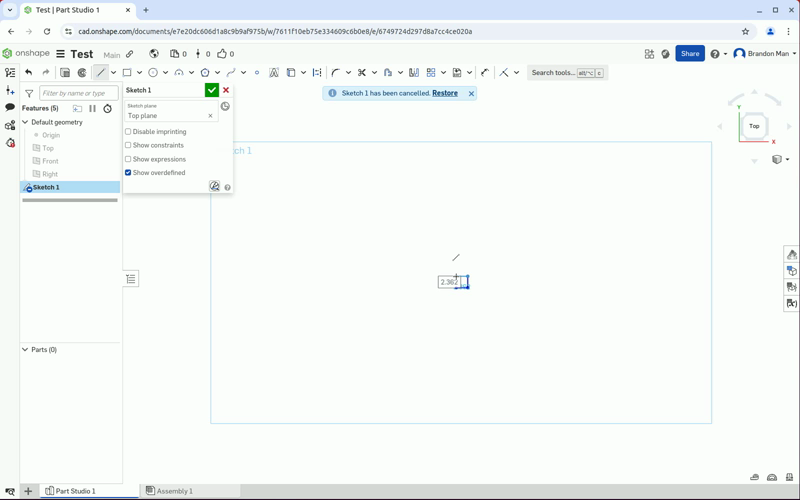
key_up(shift)
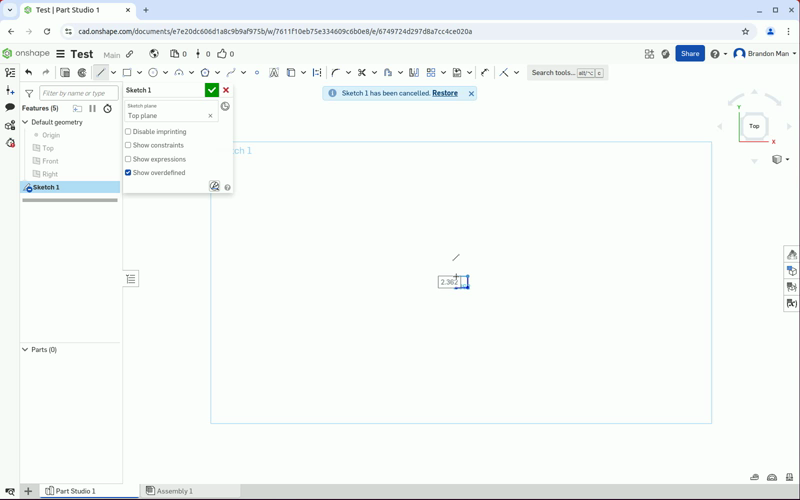
mouse_move(486, 276)
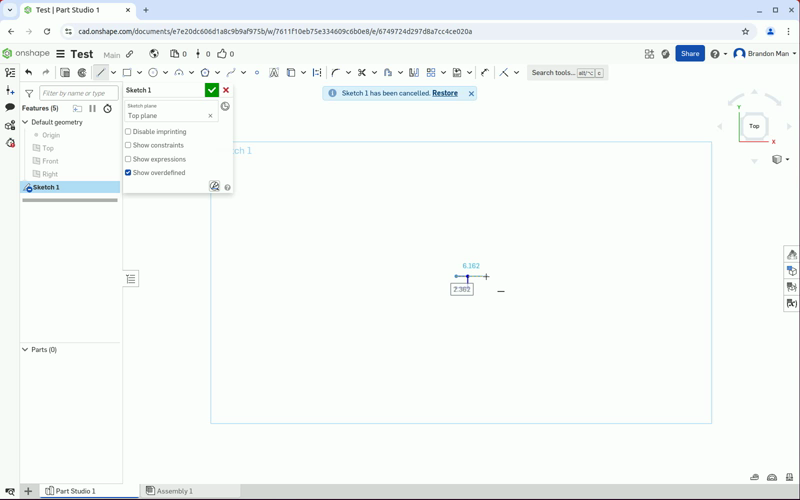
key_down(shift)
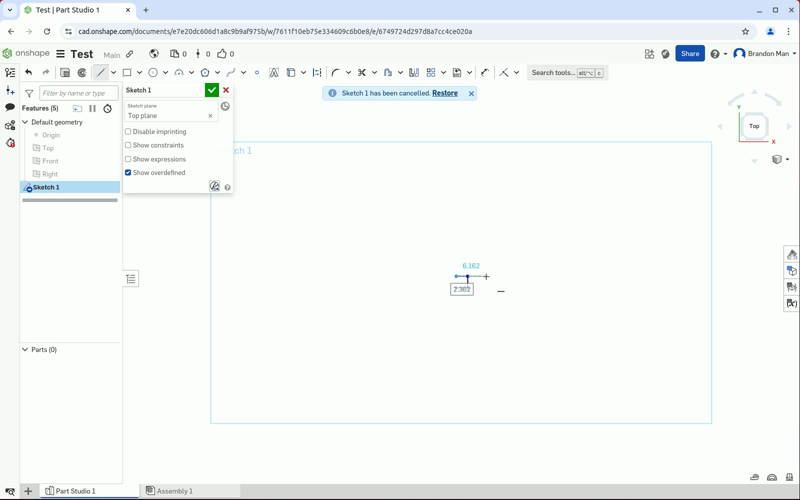
mouse_move(456, 287)
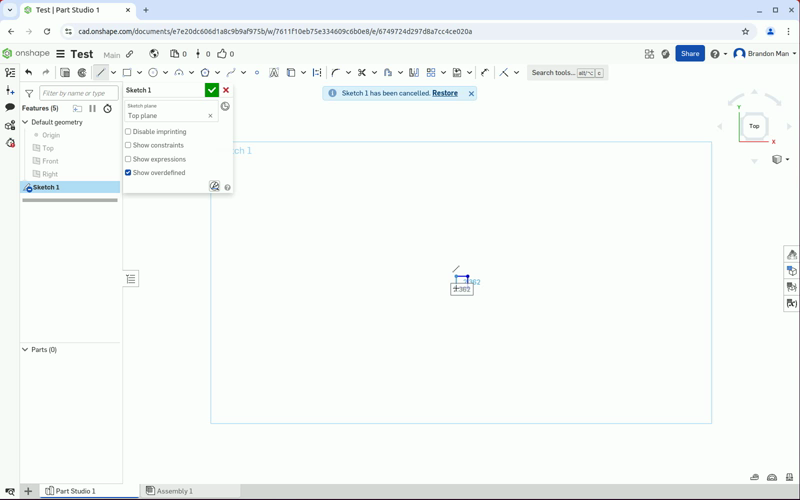
key_up(shift)
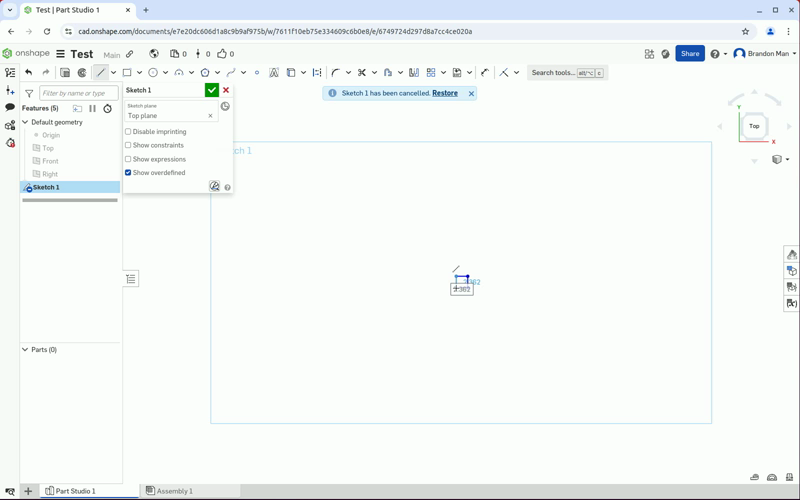
click(456, 287)
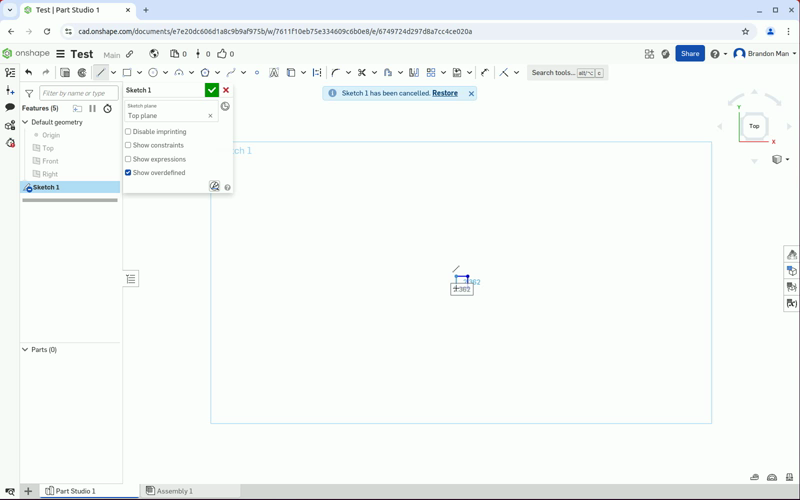
key(esc)
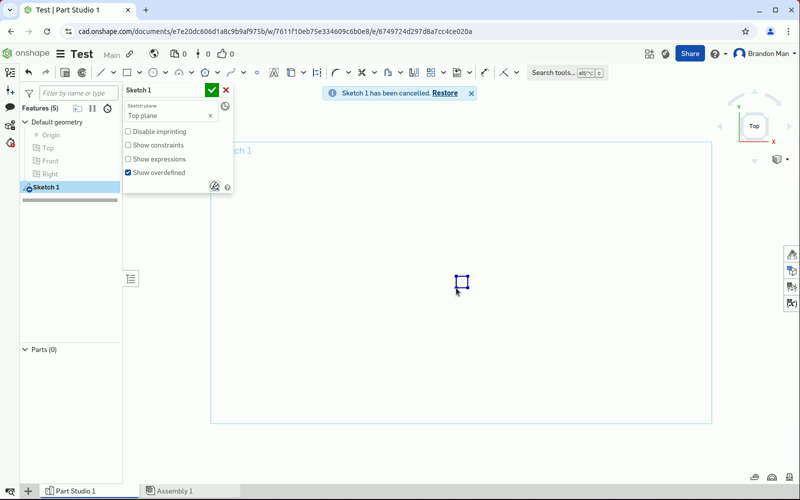
mouse_move(464, 284)
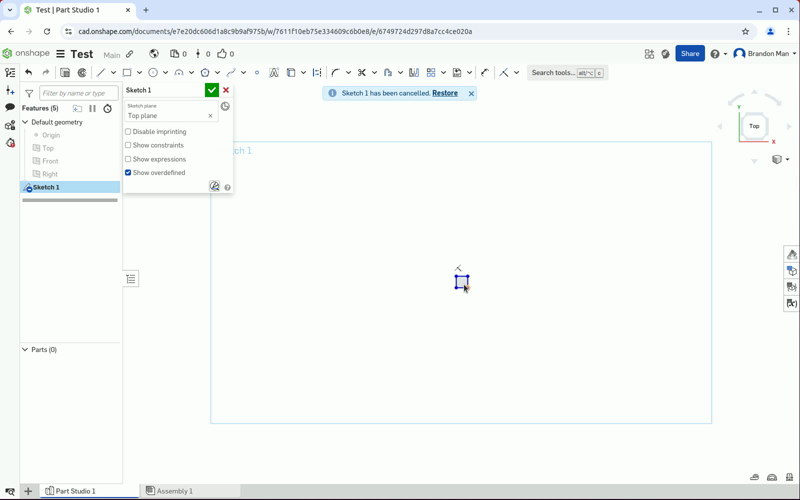
scroll(6)
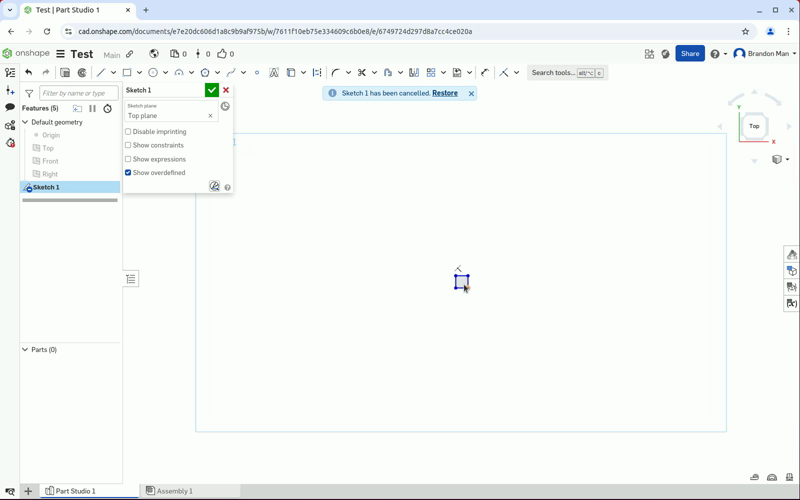
scroll(6)
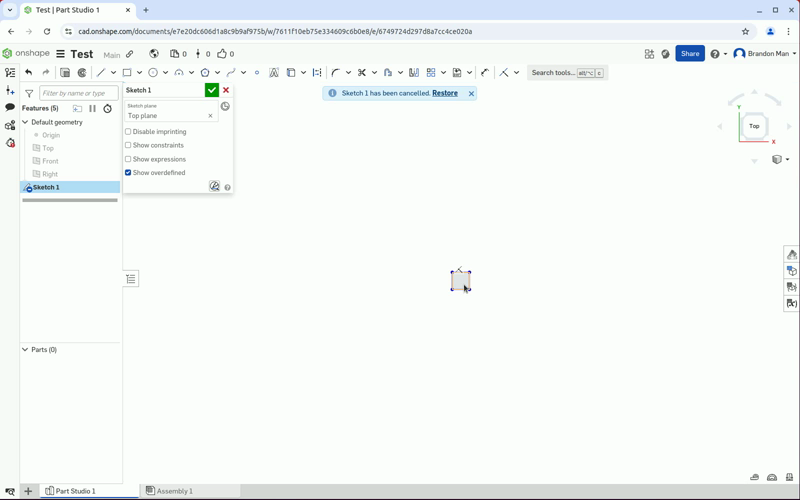
scroll(6)
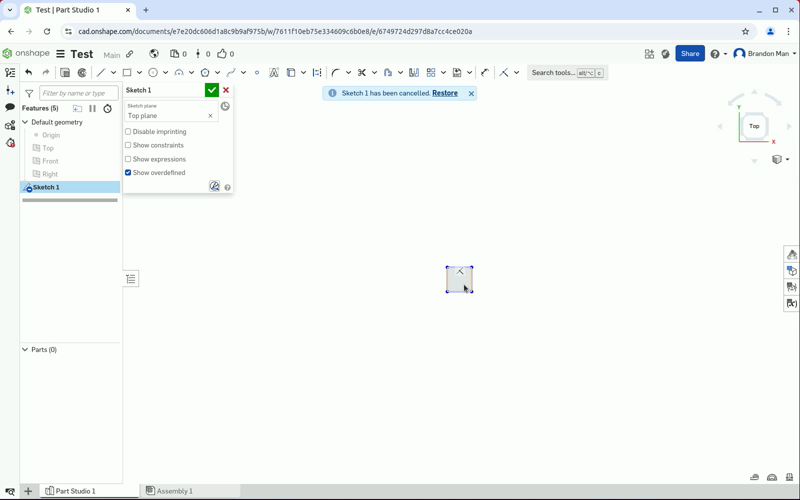
scroll(6)
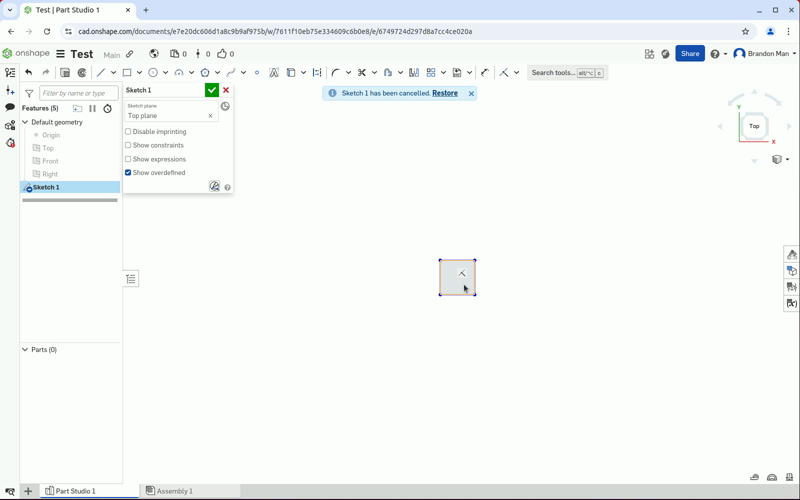
scroll(6)
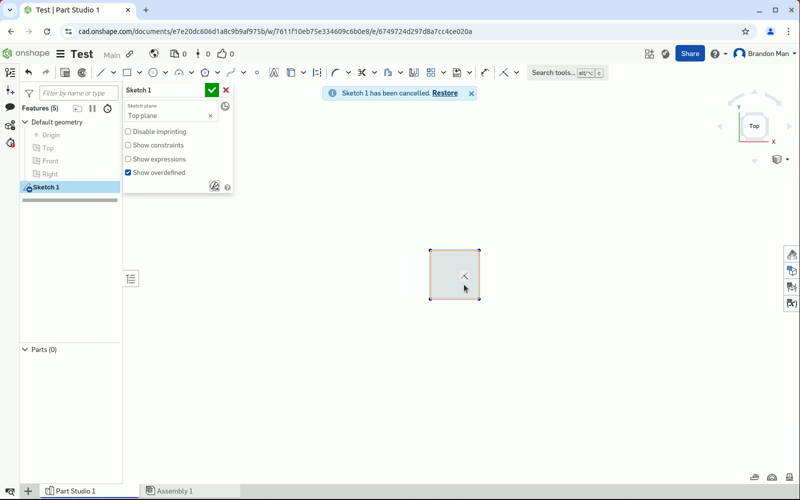
scroll(6)
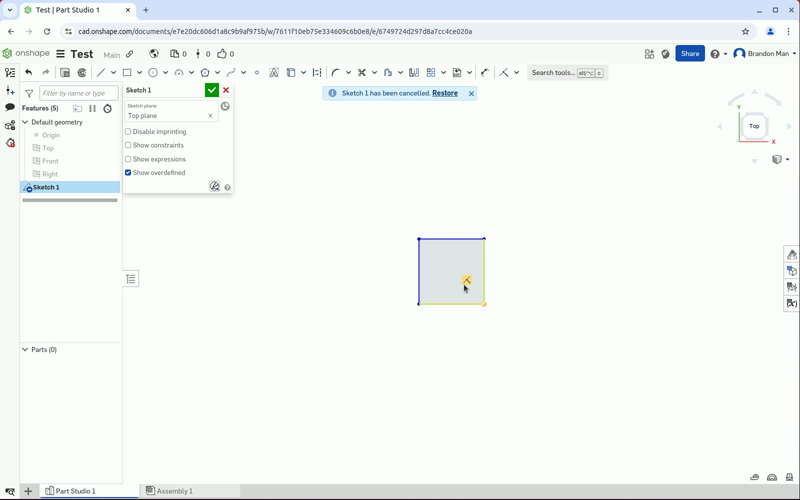
scroll(6)
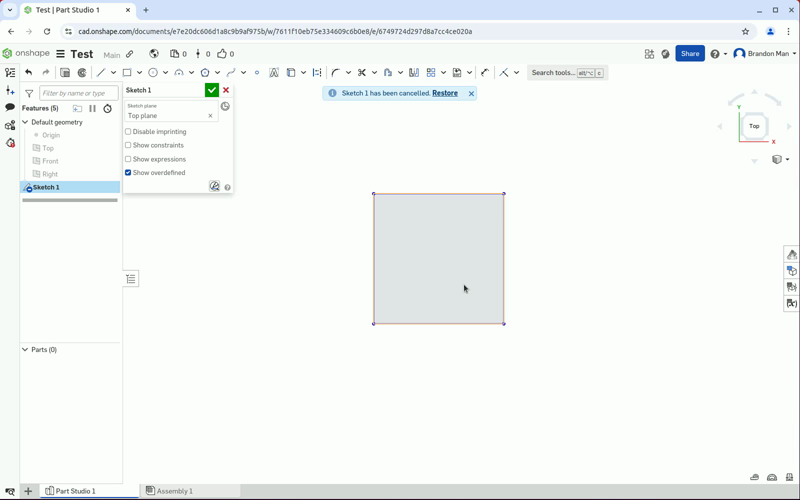
click(464, 284)
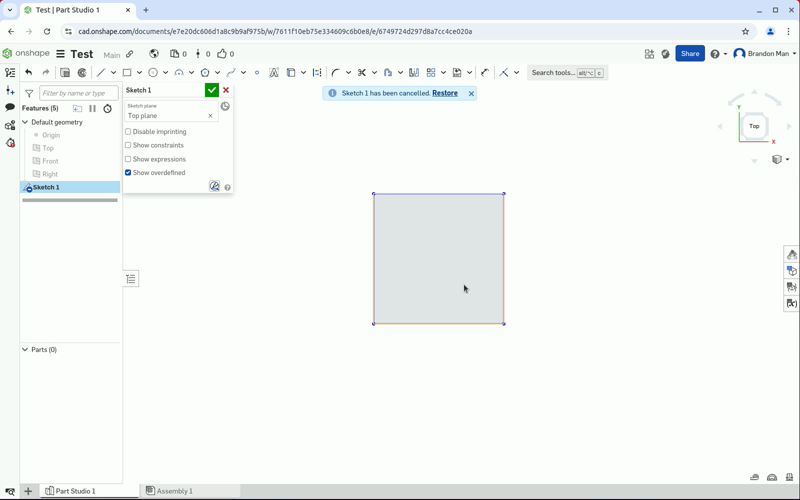
scroll(-6)
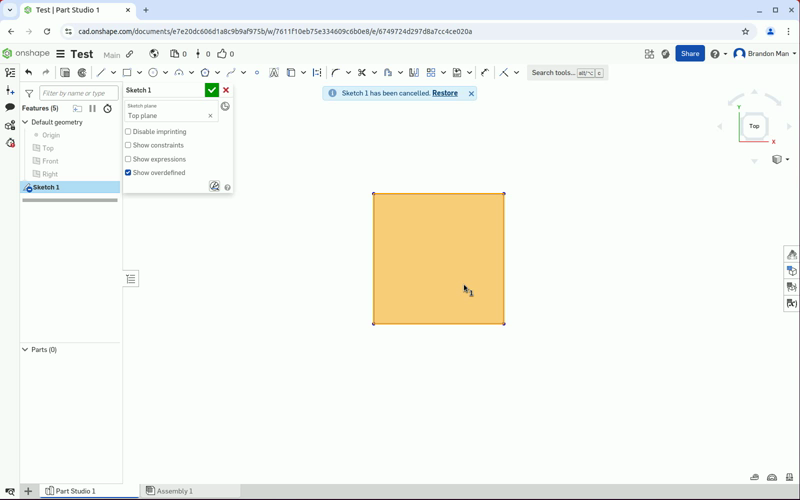
scroll(-6)
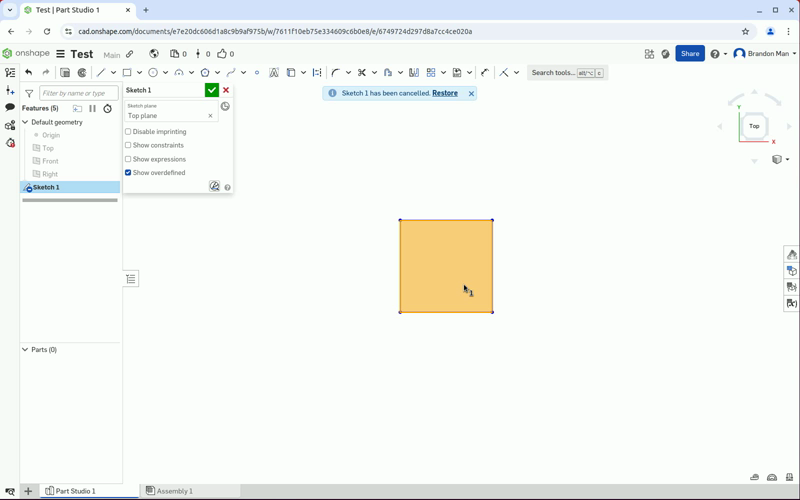
scroll(-6)
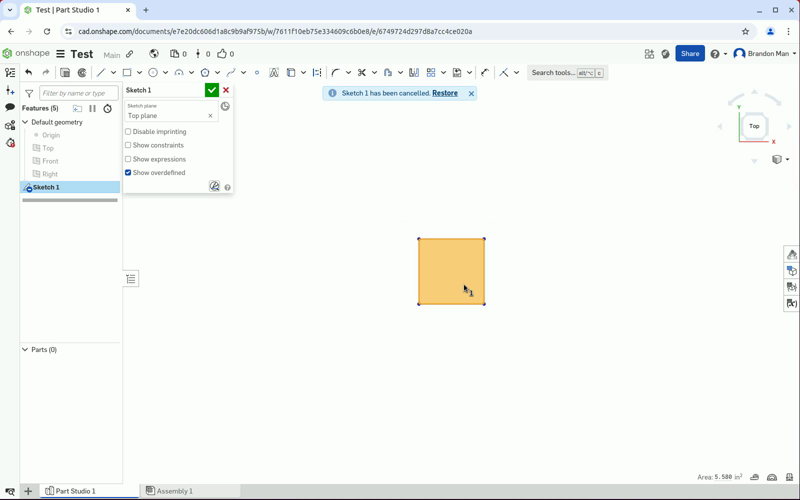
scroll(-6)
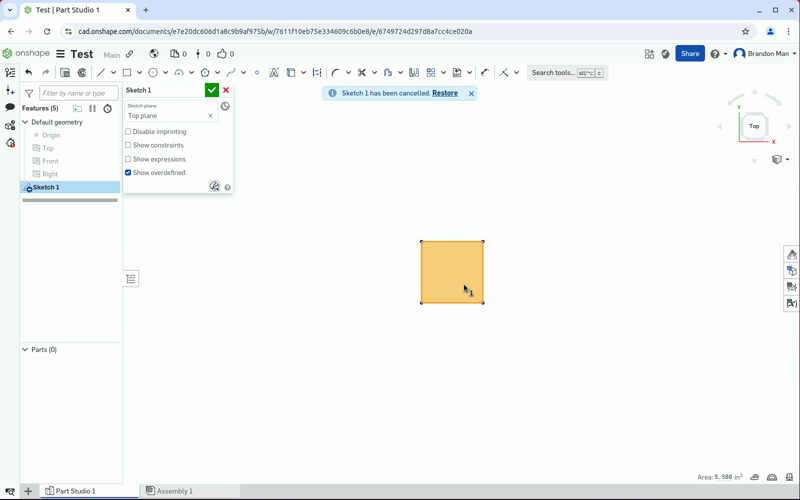
scroll(-6)
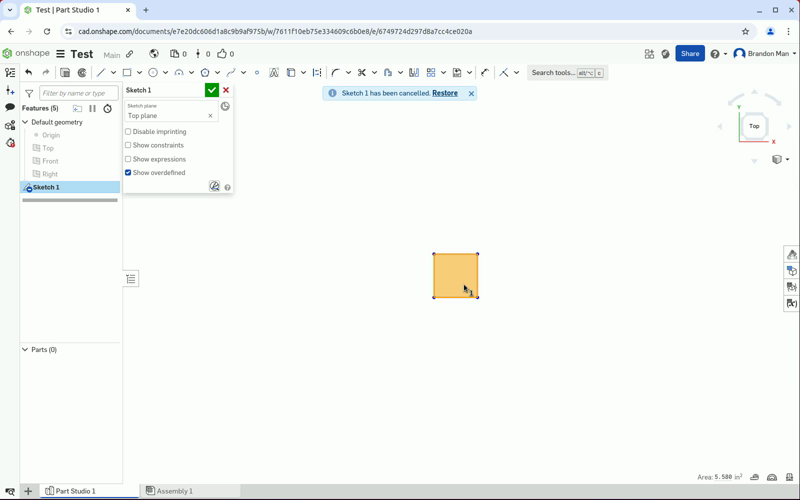
scroll(-6)
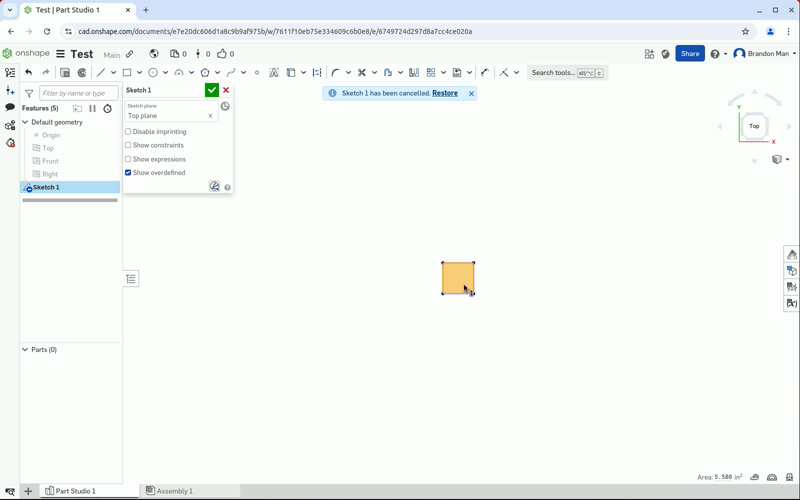
scroll(-6)
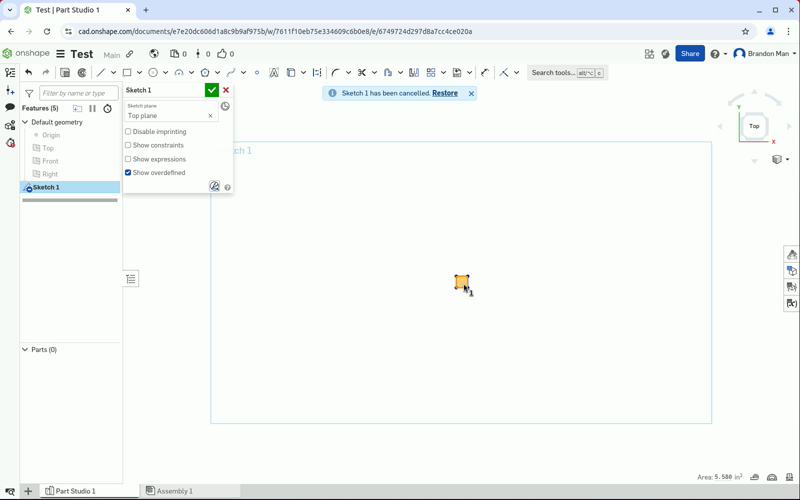
mouse_move(73, 352)
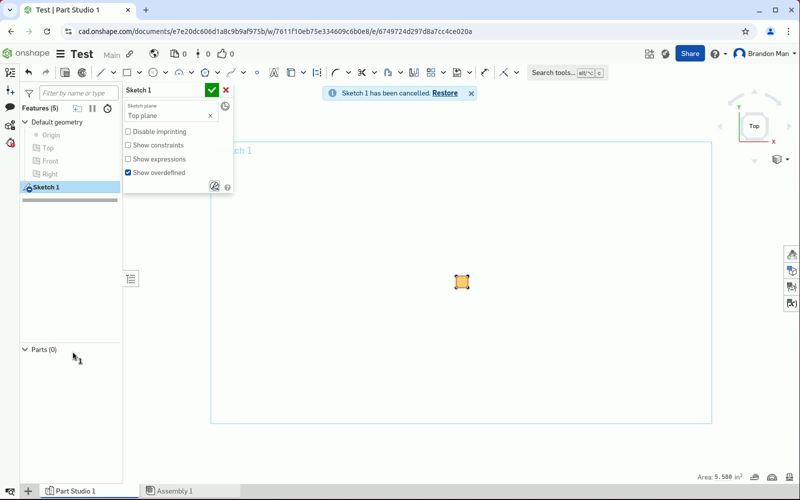
key(shift+y)
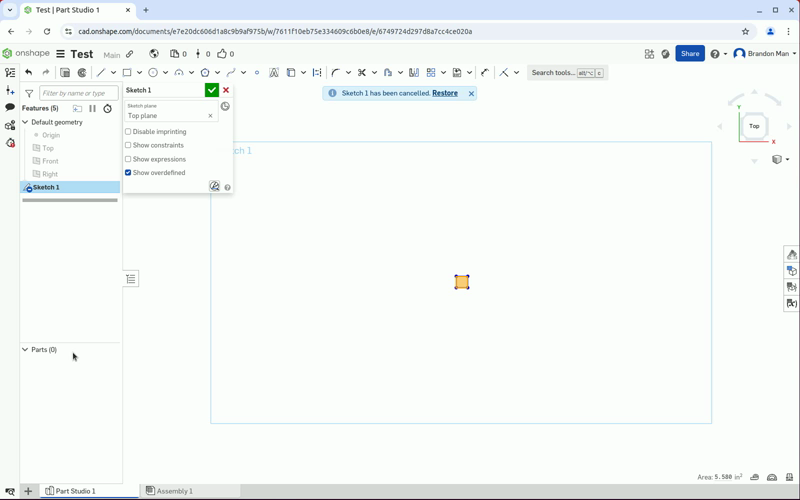
key(shift+e)
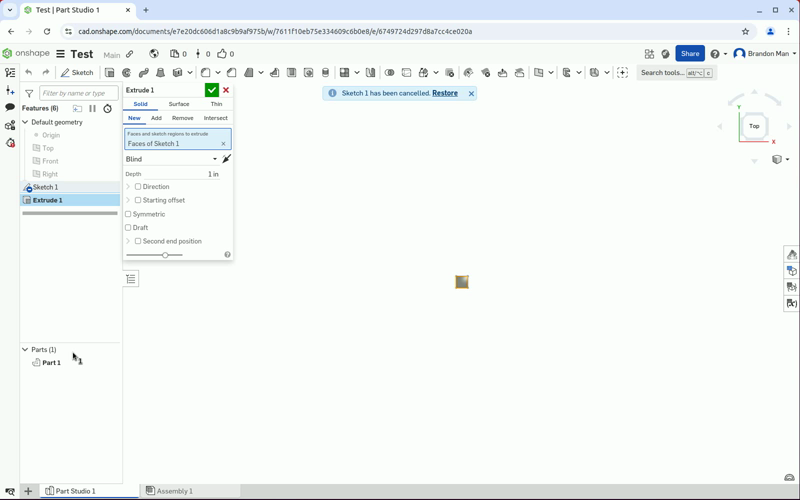
mouse_move(143, 106)
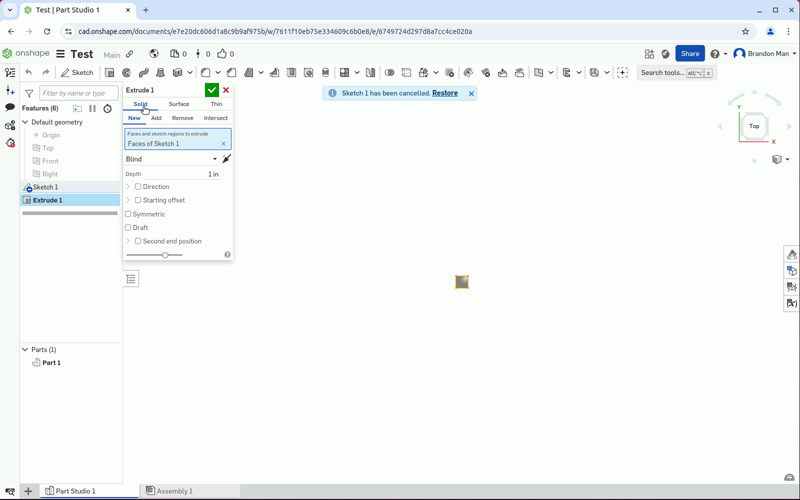
click(143, 106)
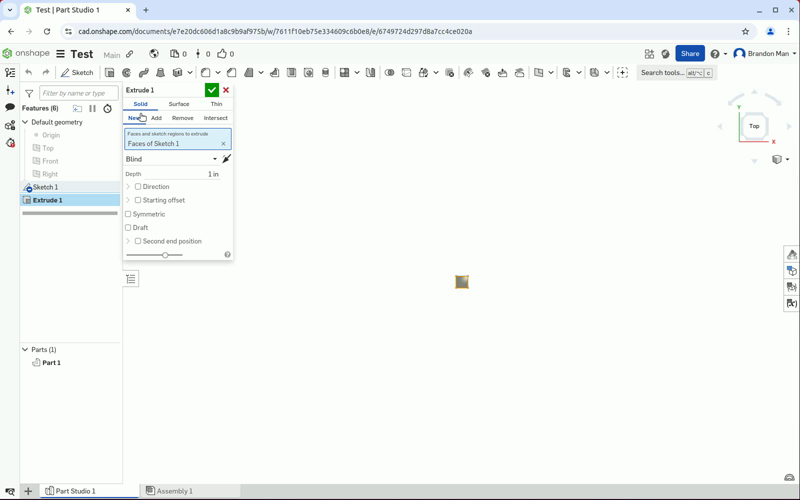
mouse_move(137, 120)
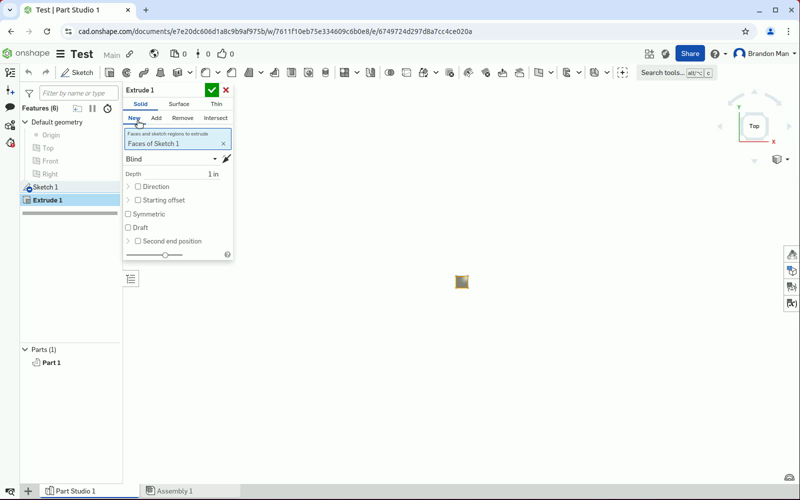
click(137, 120)
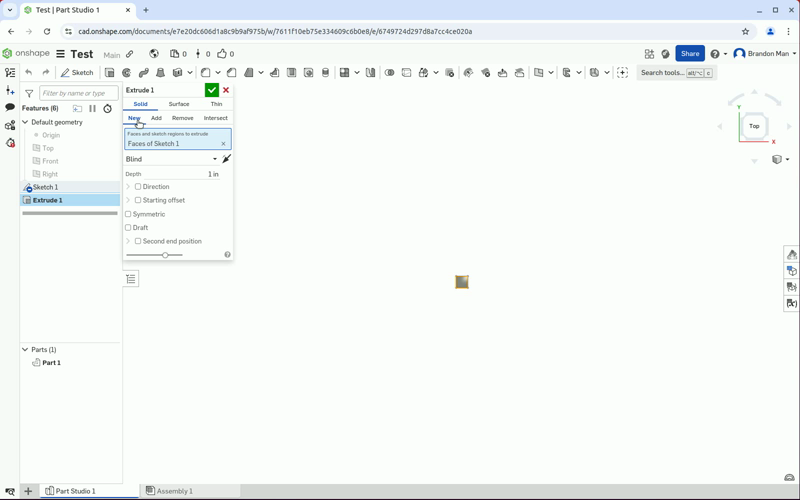
key(tab, 4)
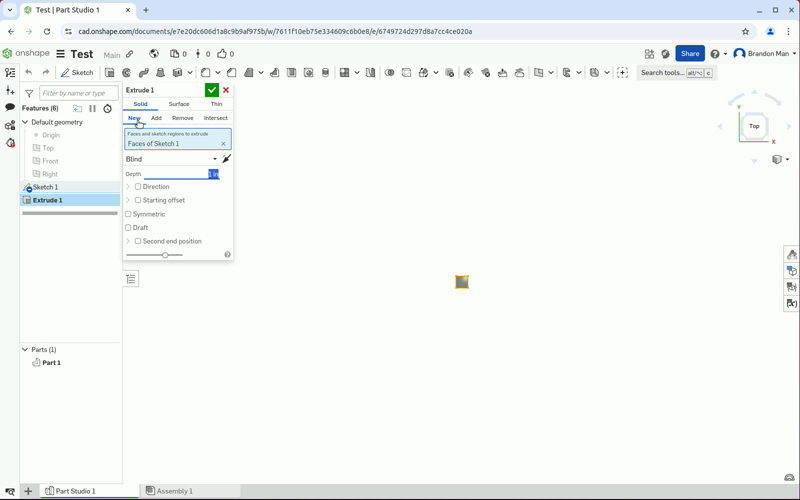
text(23.108)
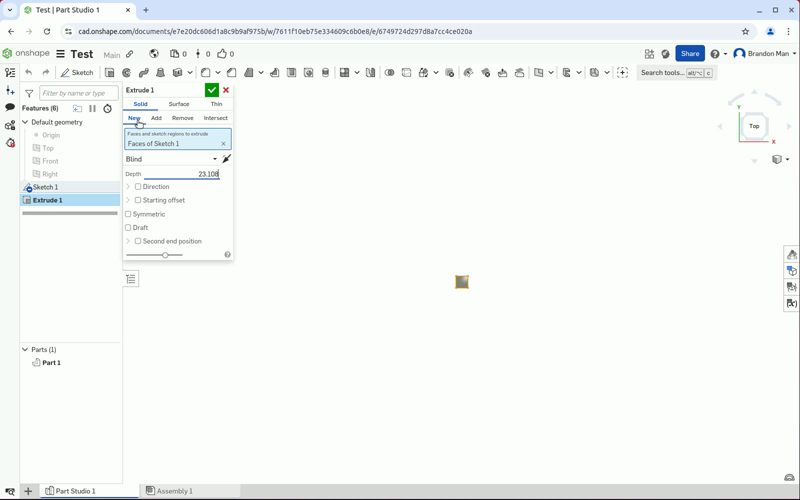
key(enter)
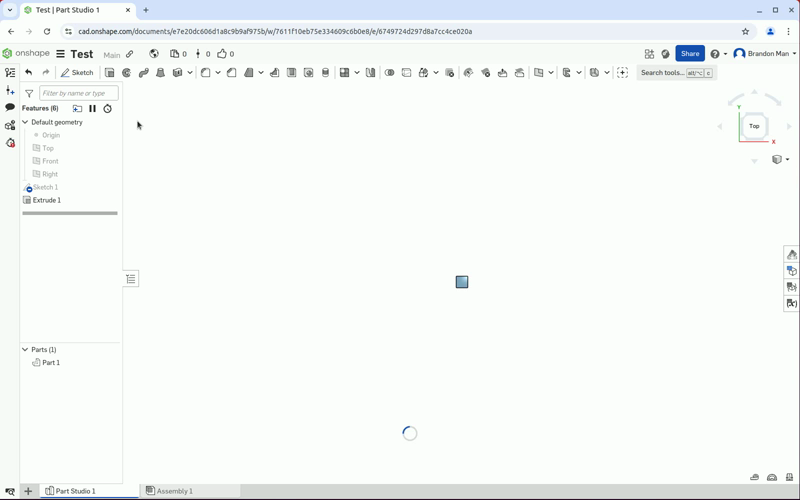
key(shift+h)
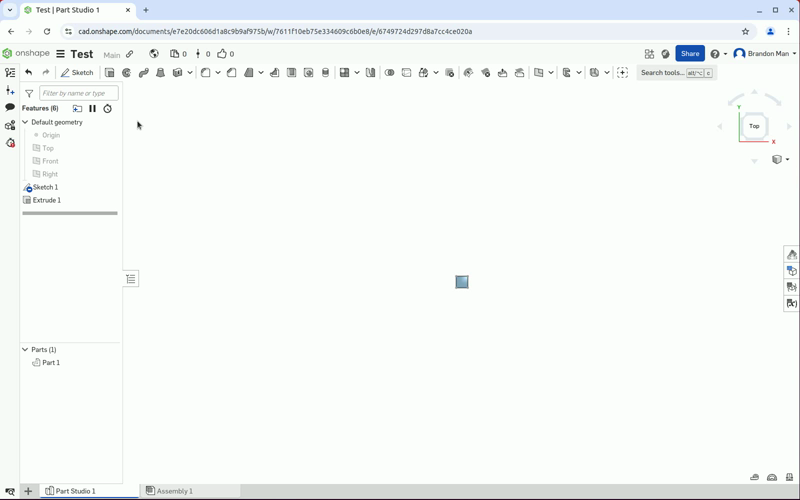
key(shift+h)
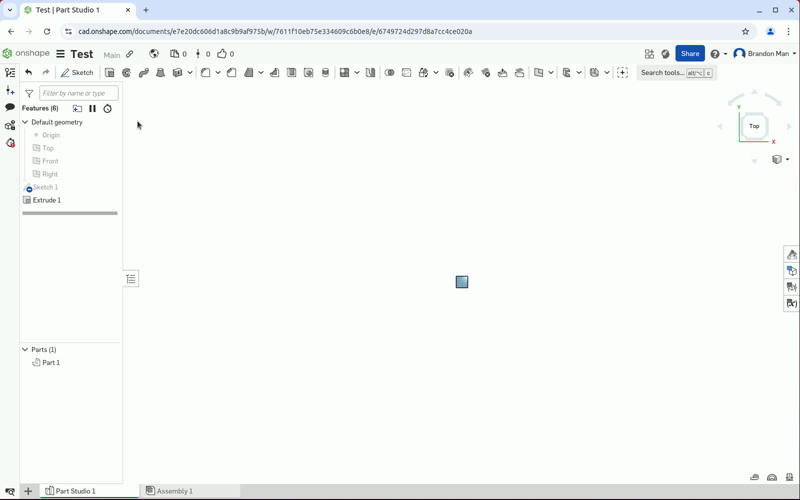
mouse_move(73, 189)
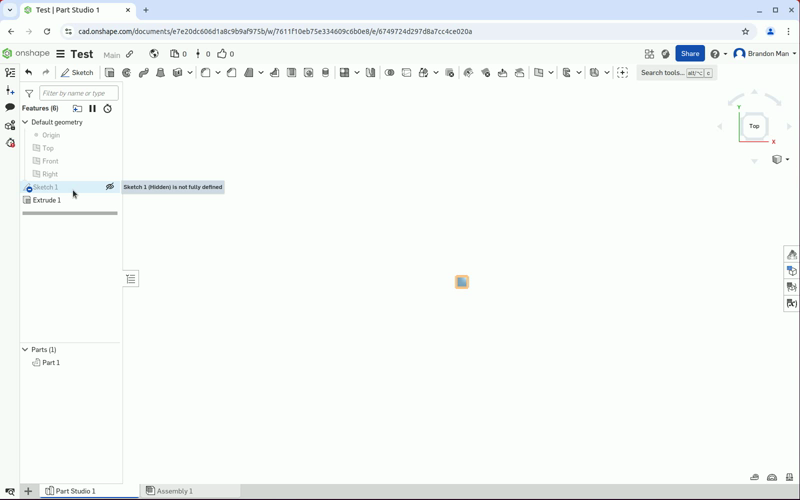
click(73, 189)
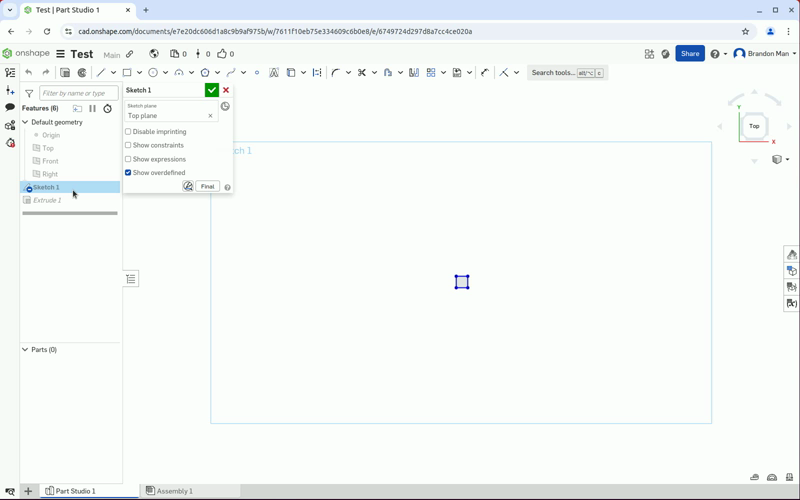
mouse_move(229, 92)
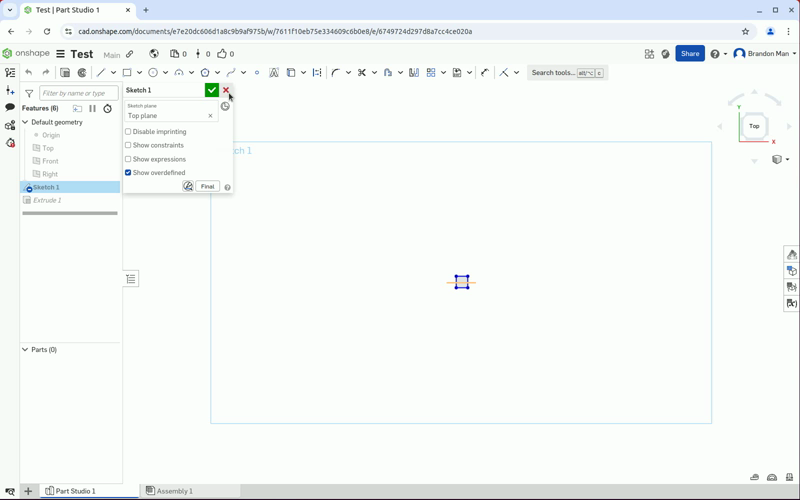
click(229, 92)
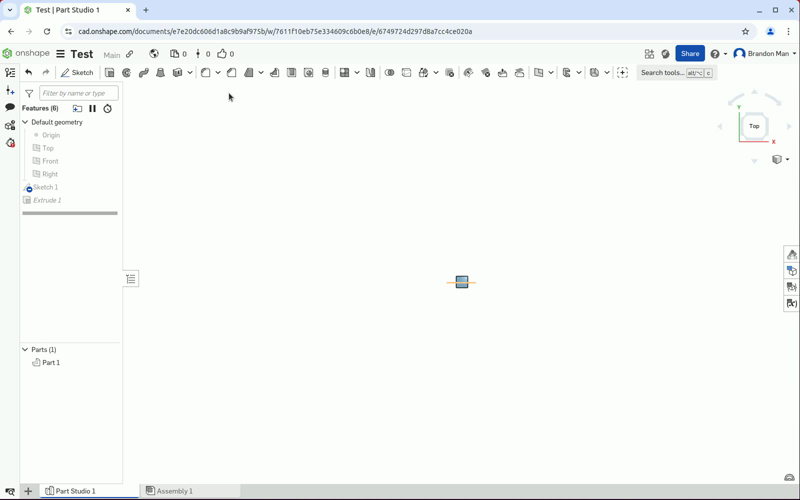
mouse_move(73, 352)
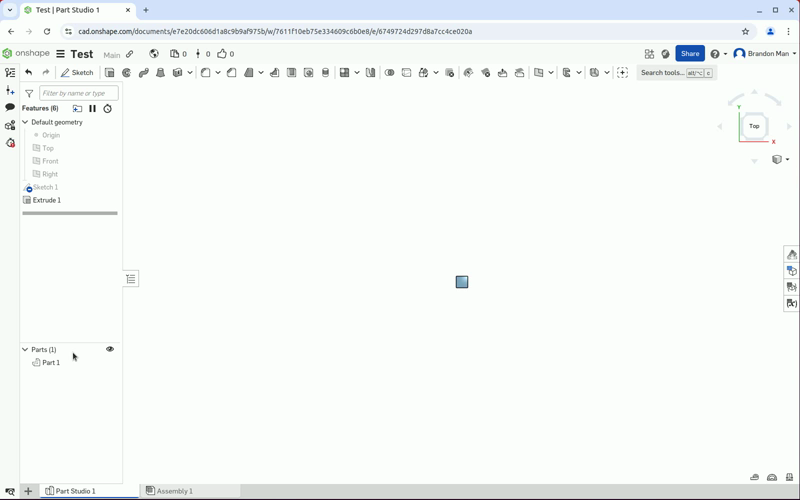
key(y)
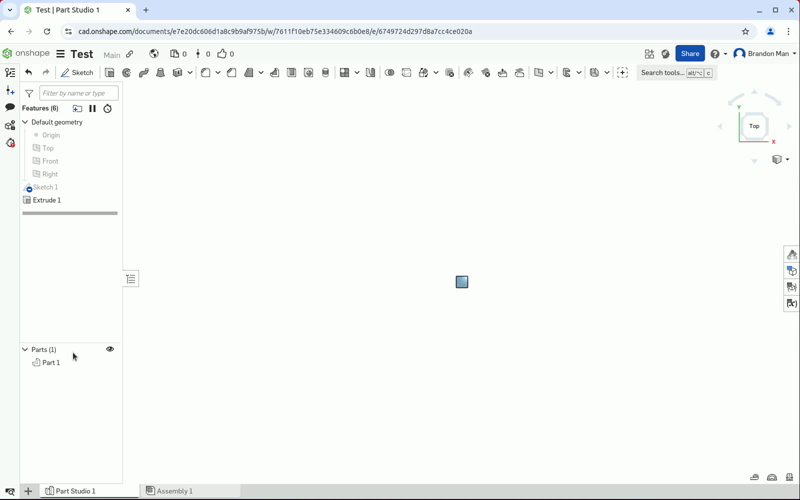
key(shift+p)
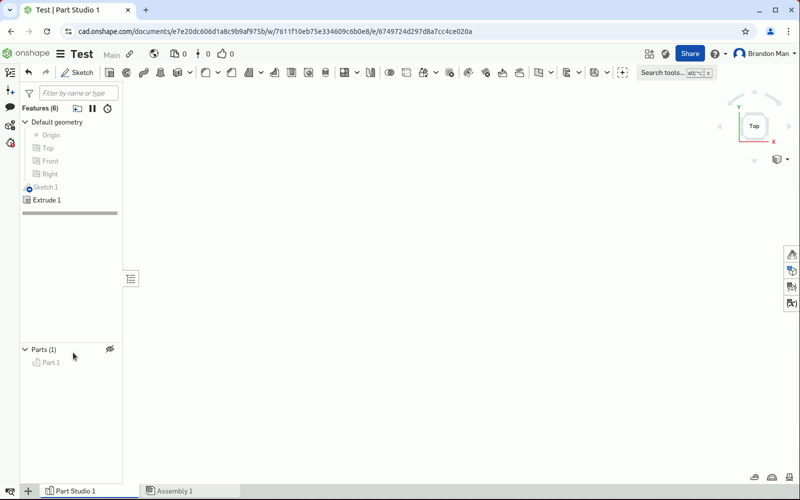
key(space)
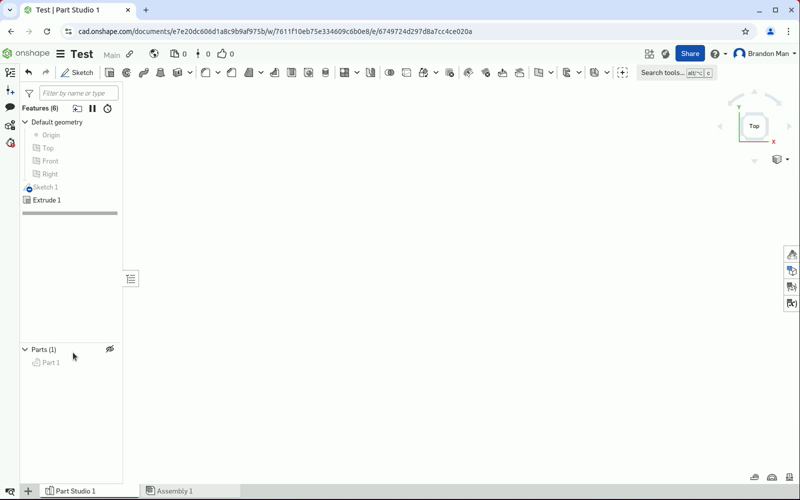
key_down(shift)
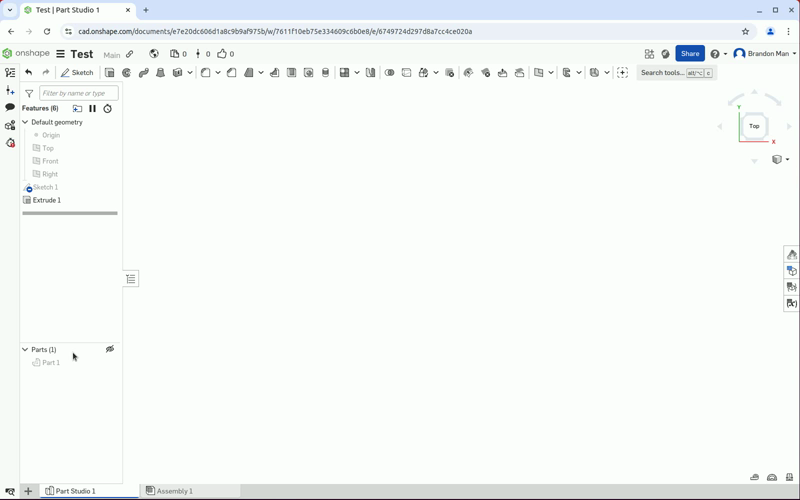
key(up)
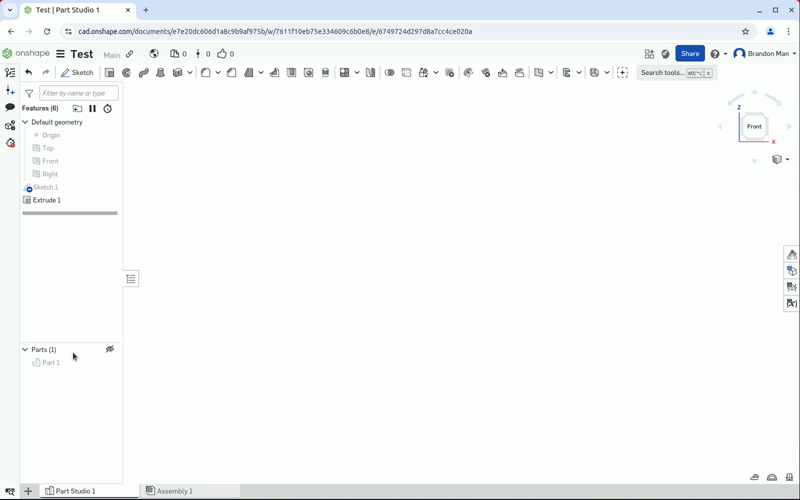
key_up(shift)
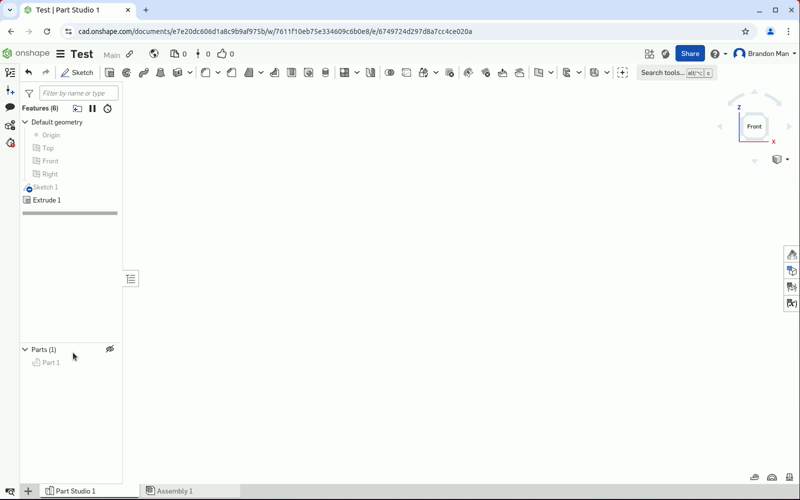
mouse_move(73, 352)
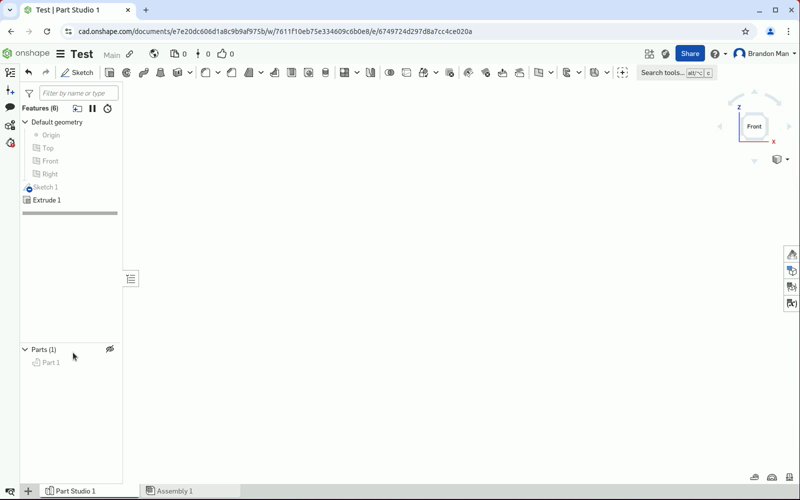
key(shift+y)
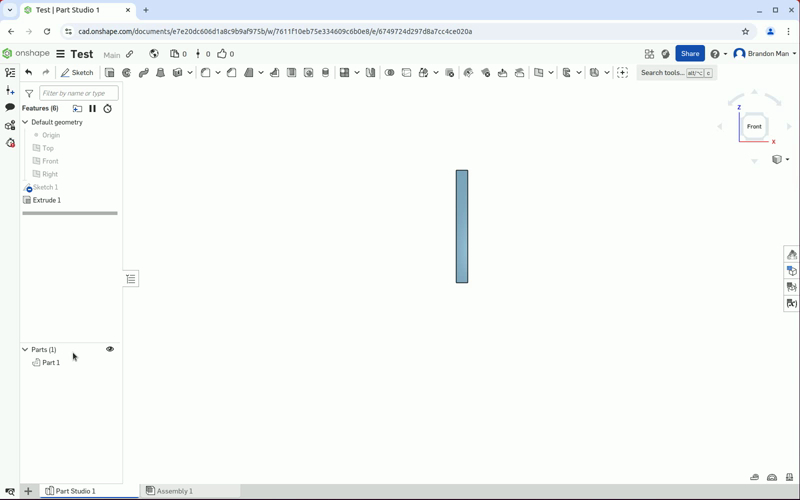
mouse_move(541, 75)
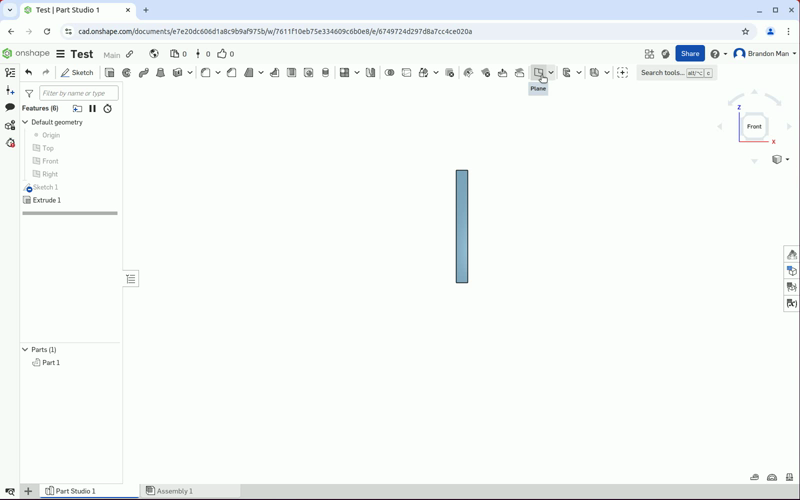
click(541, 75)
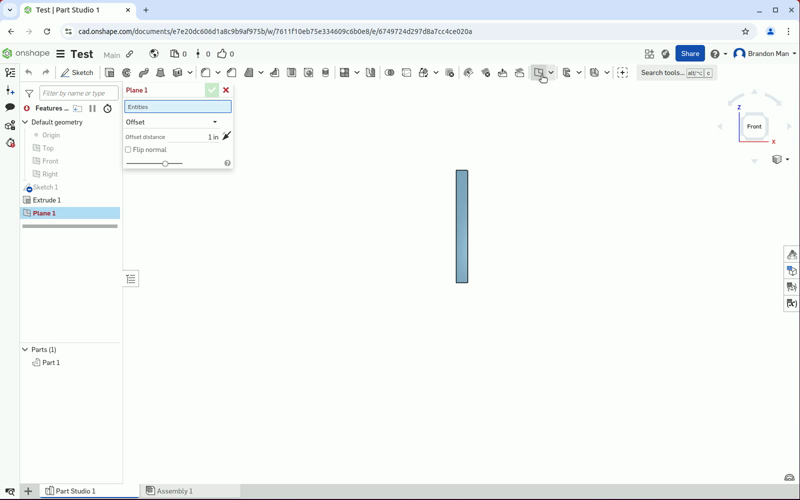
mouse_move(73, 163)
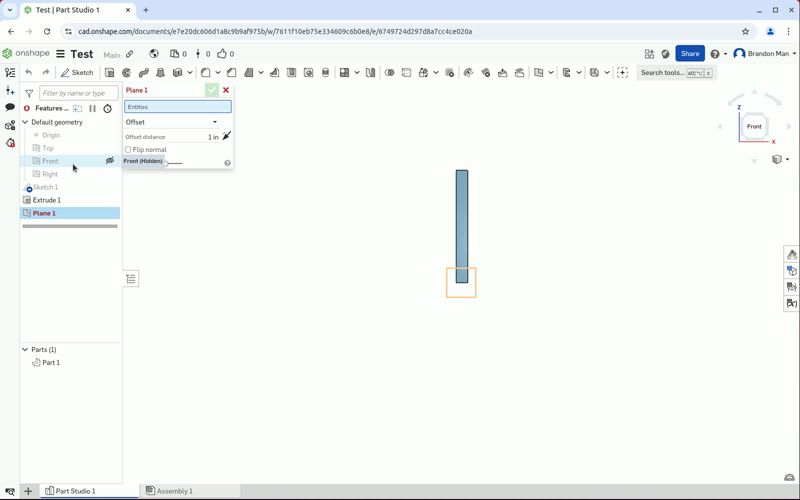
click(73, 163)
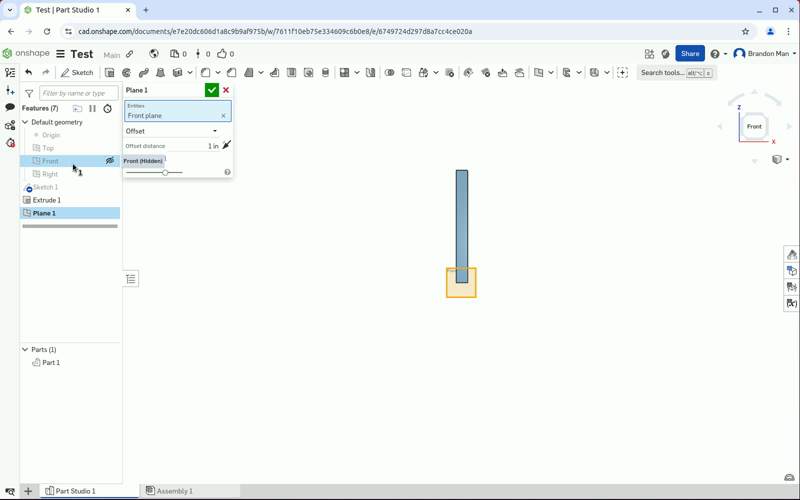
key(tab, 2)
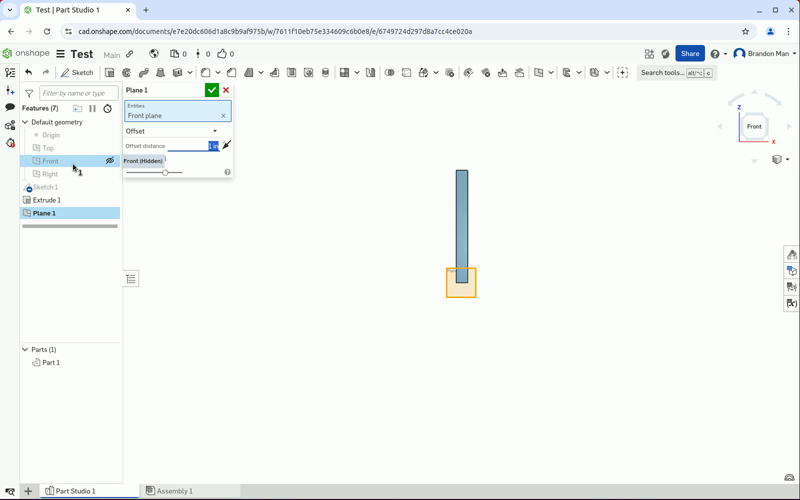
text(0.955)
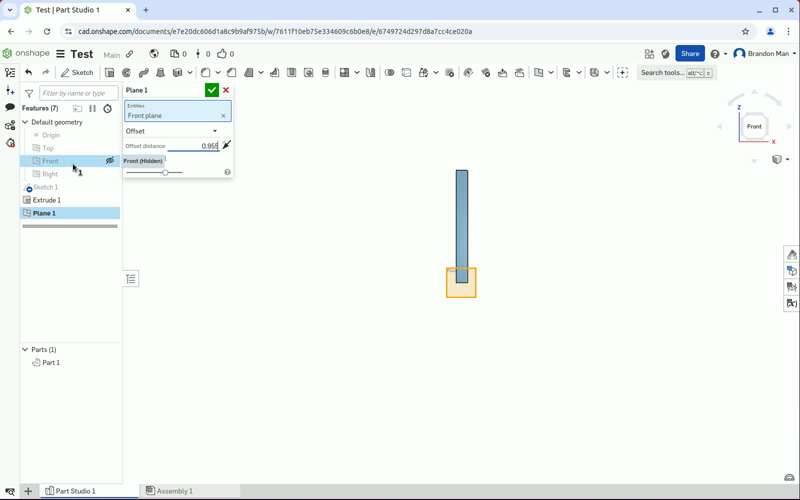
key(enter, 2)
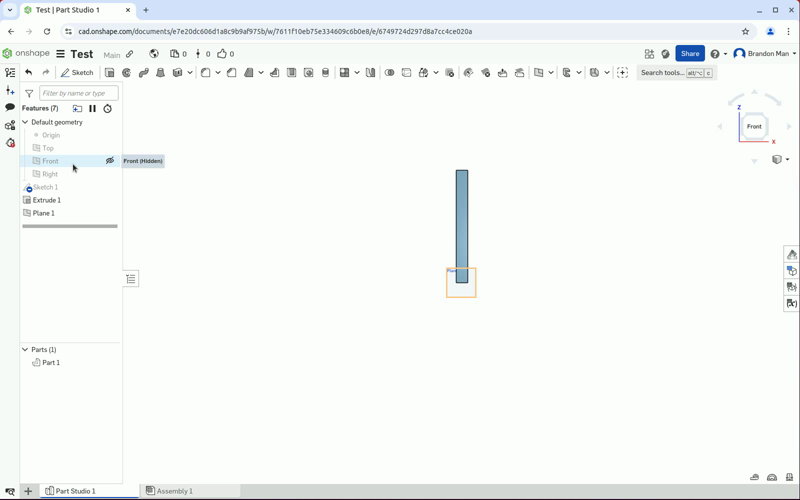
key(shift+s)
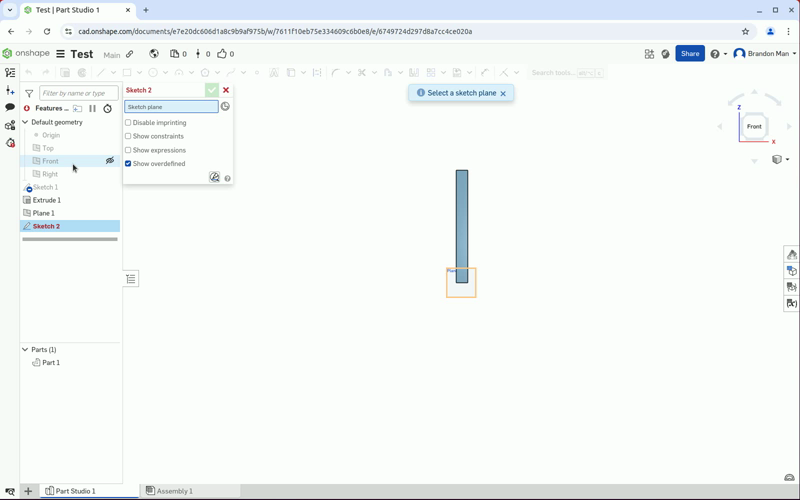
mouse_move(73, 215)
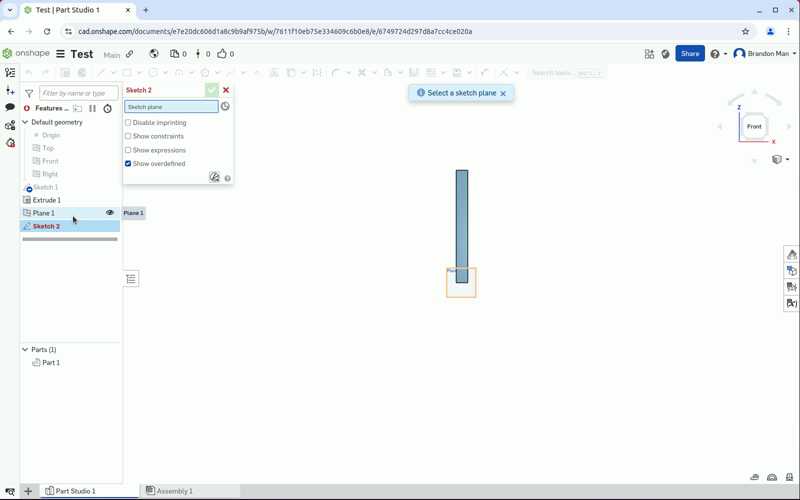
click(73, 215)
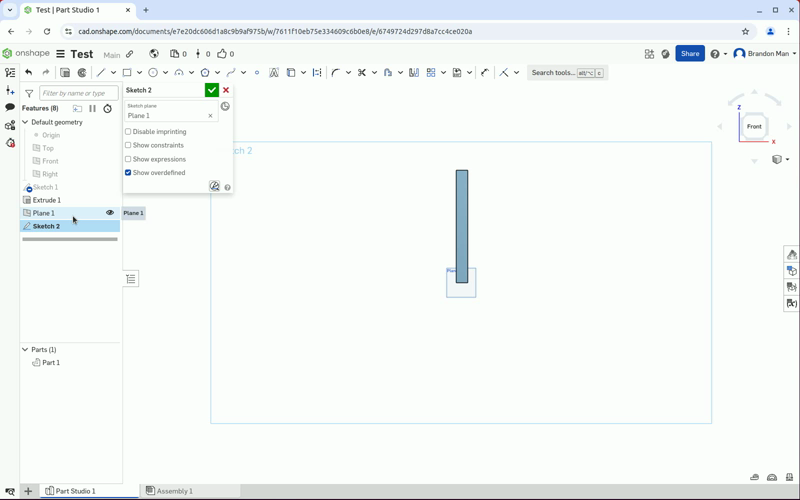
mouse_move(73, 352)
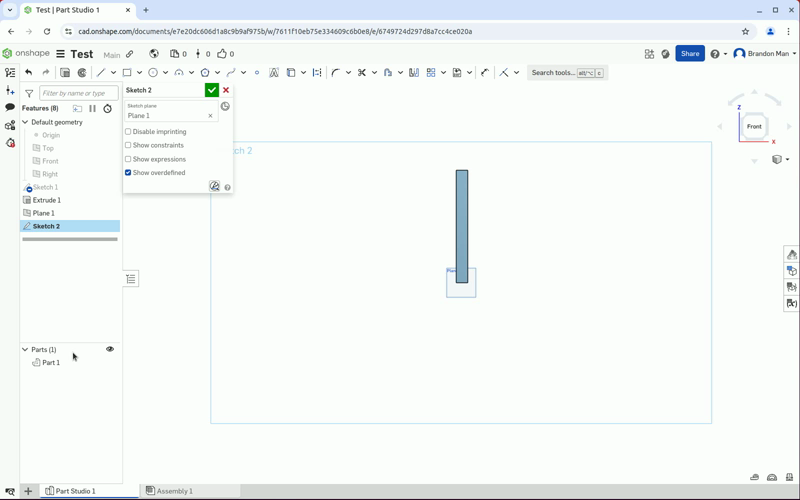
key(y)
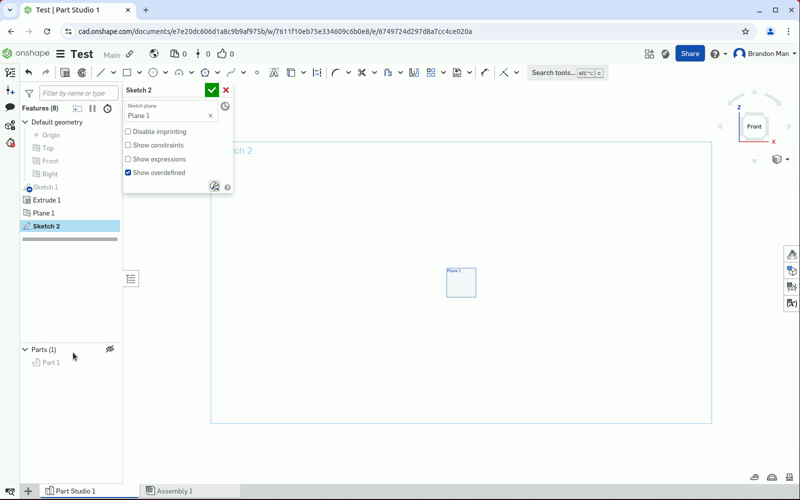
key(c)
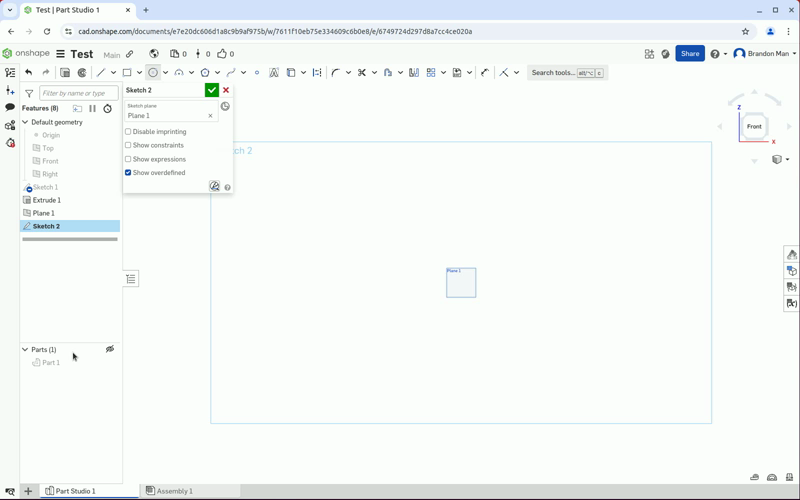
key_down(shift)
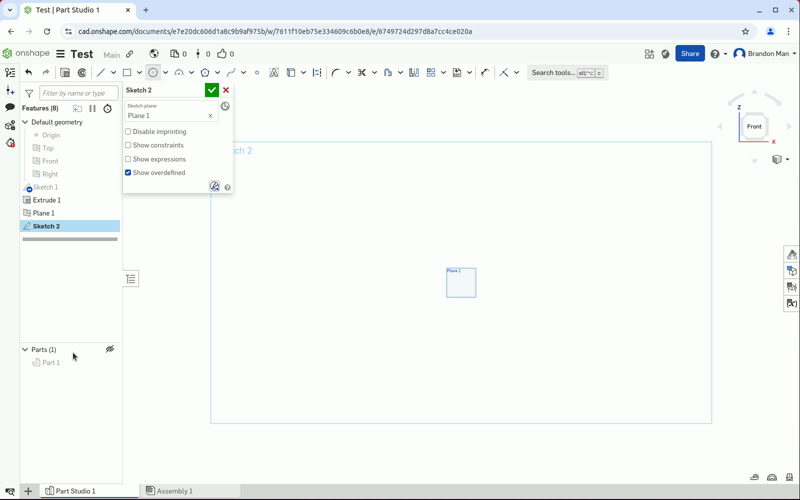
mouse_move(461, 175)
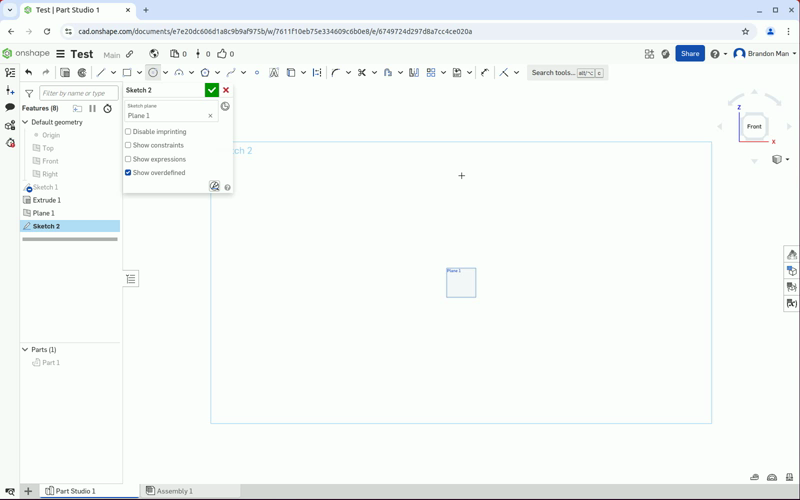
click(461, 175)
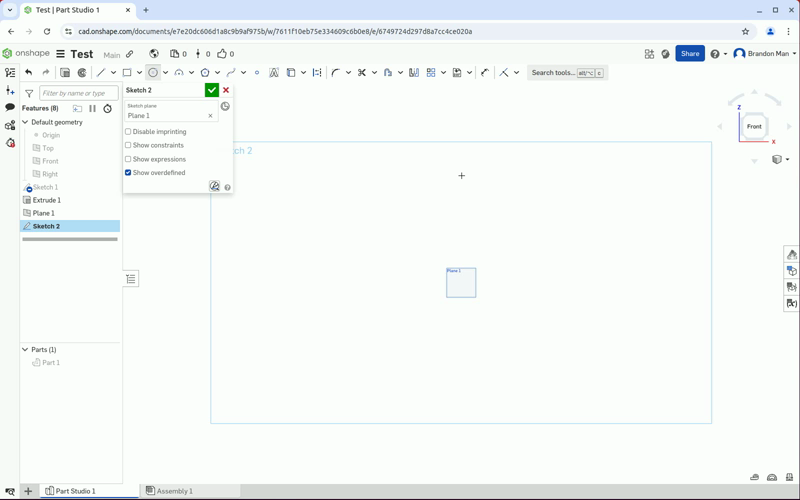
key_up(shift)
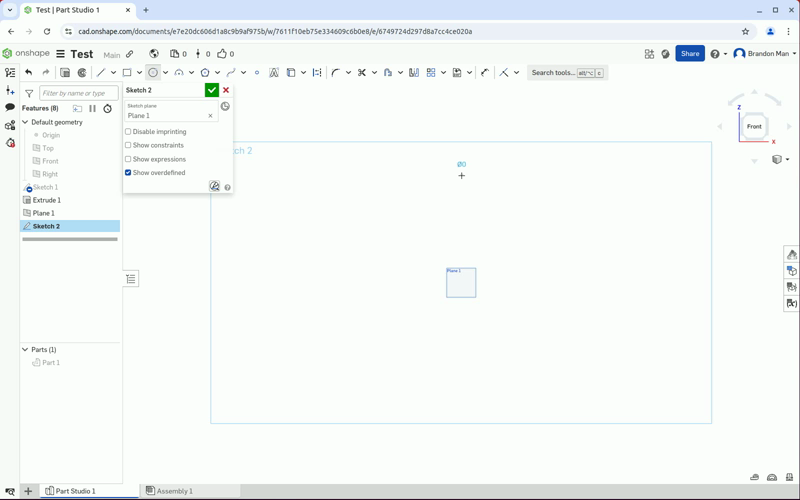
mouse_move(463, 175)
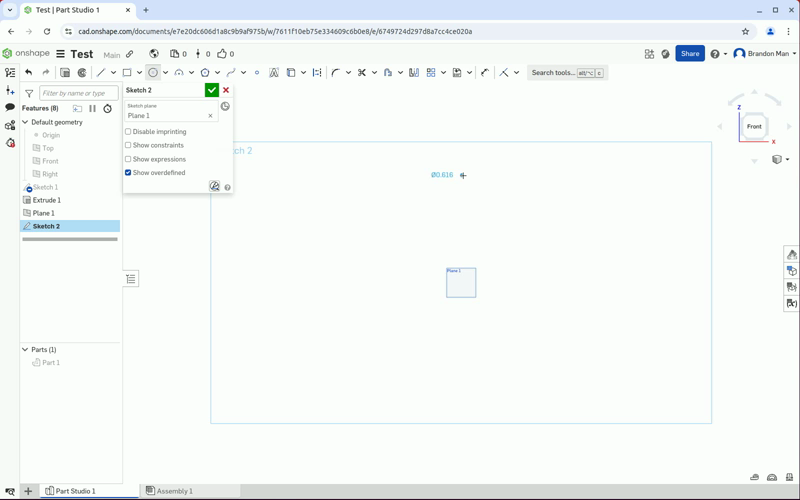
scroll(6)
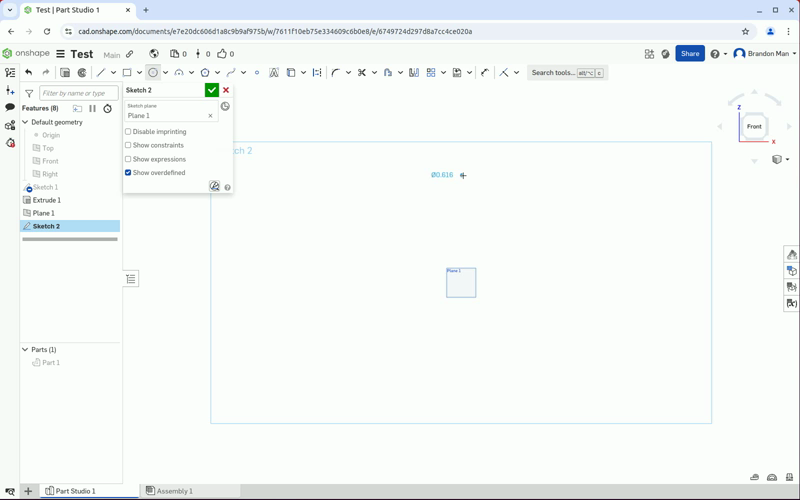
scroll(6)
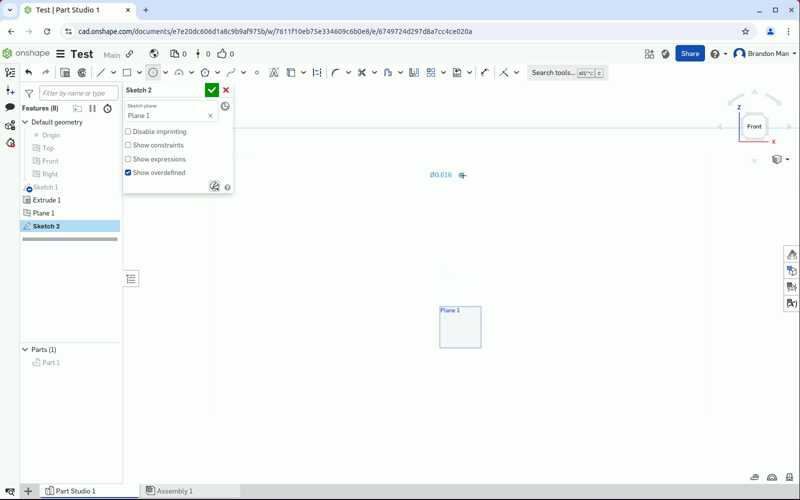
scroll(6)
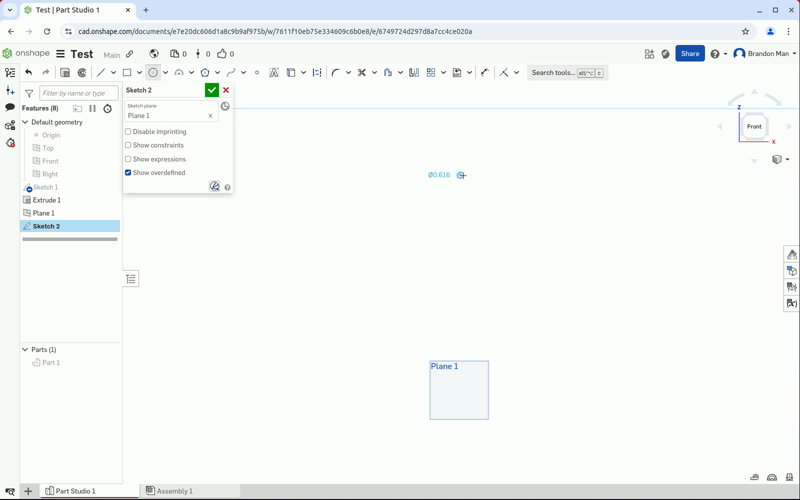
scroll(6)
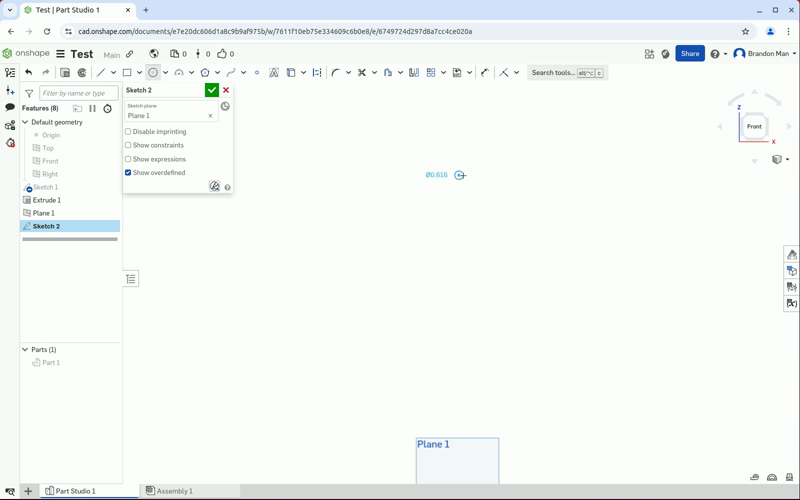
scroll(6)
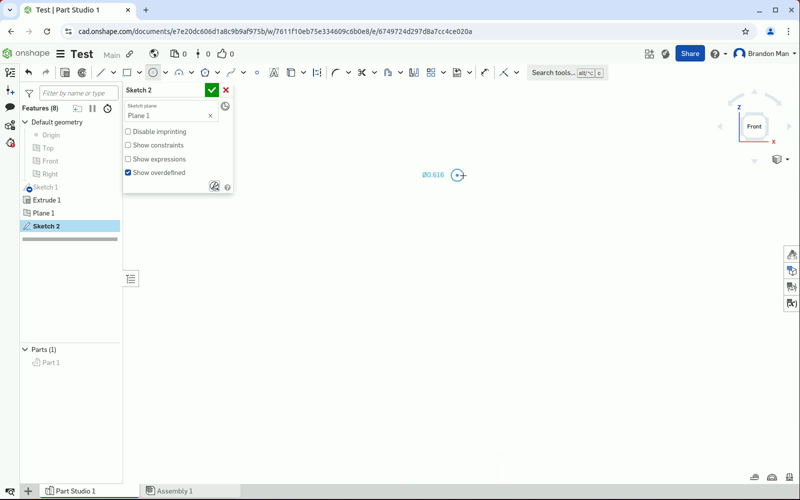
scroll(6)
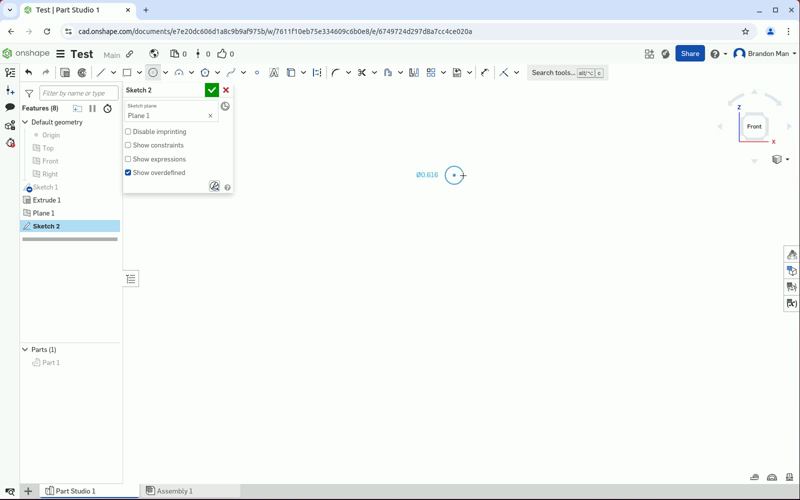
scroll(6)
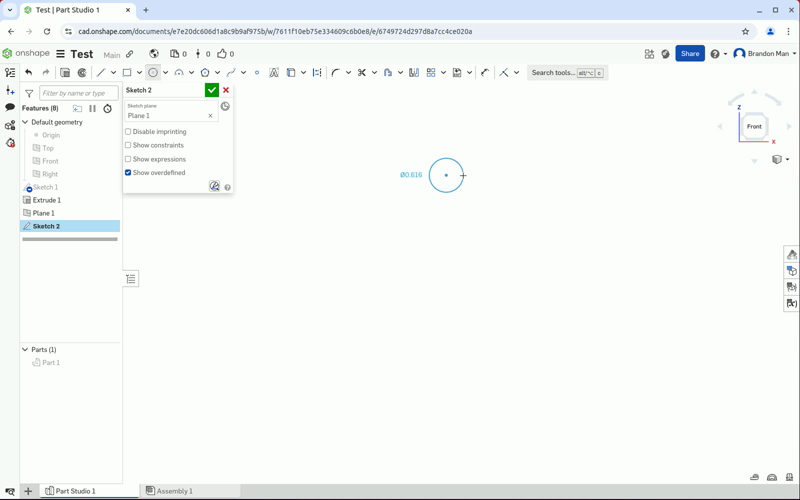
click(463, 175)
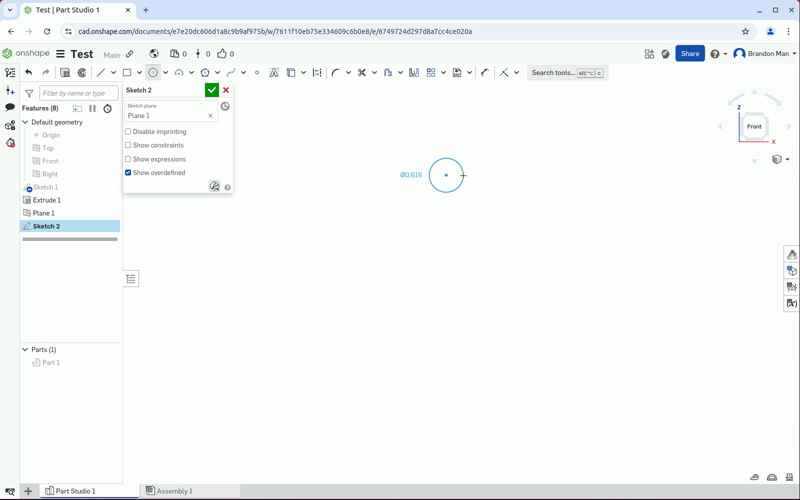
scroll(-6)
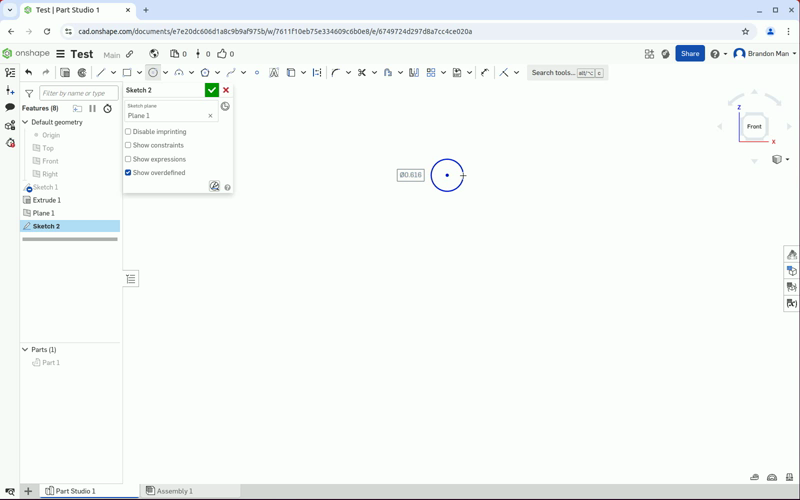
scroll(-6)
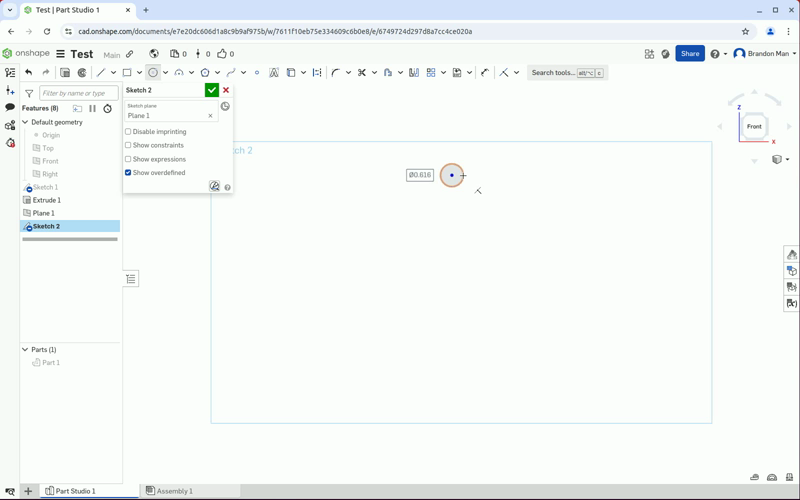
scroll(-6)
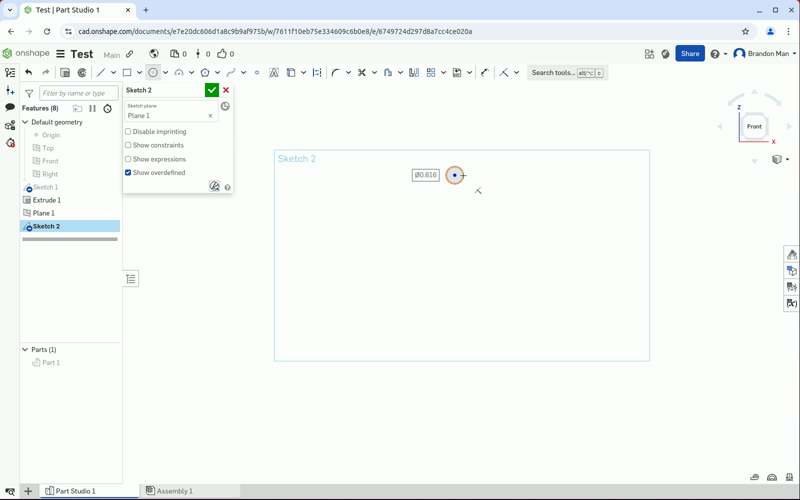
scroll(-6)
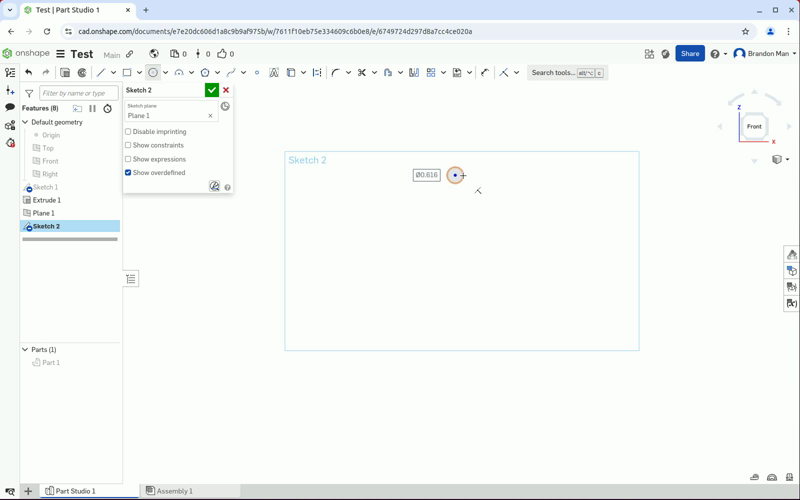
scroll(-6)
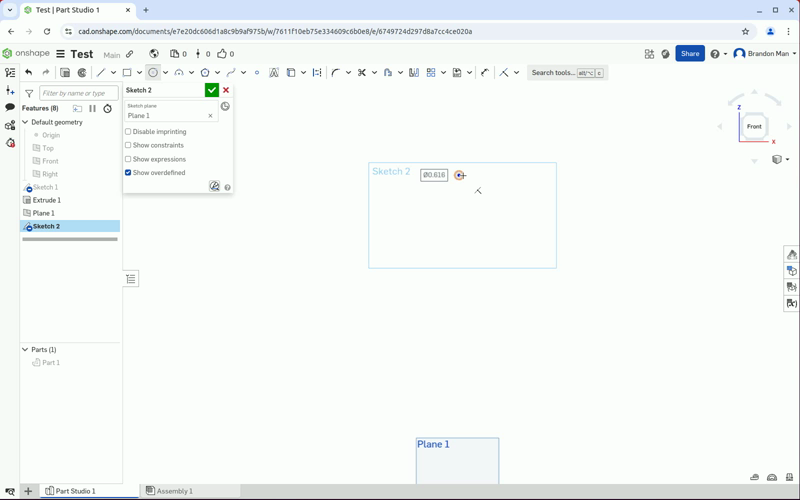
scroll(-6)
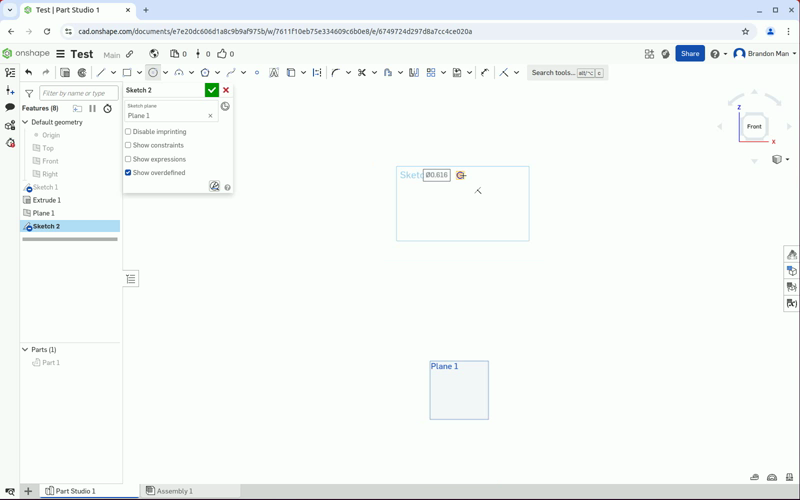
scroll(-6)
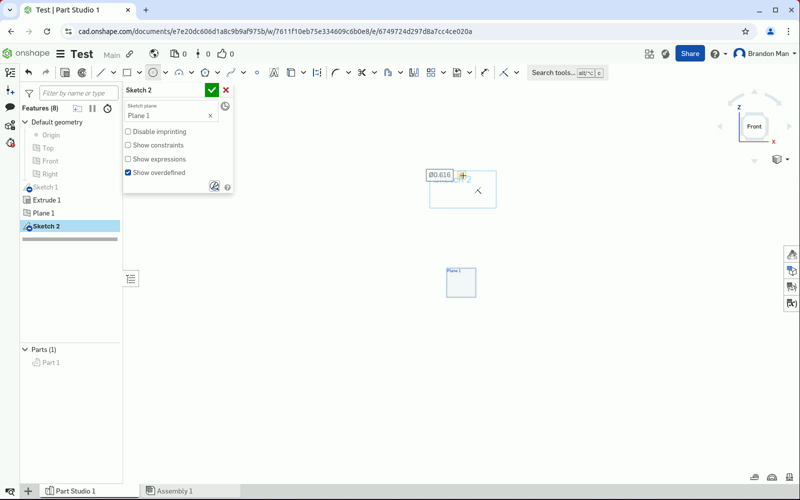
key(esc)
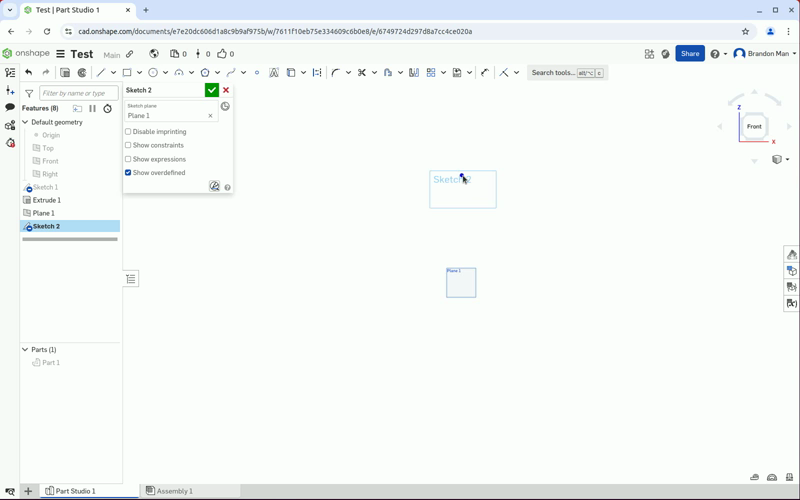
mouse_move(461, 175)
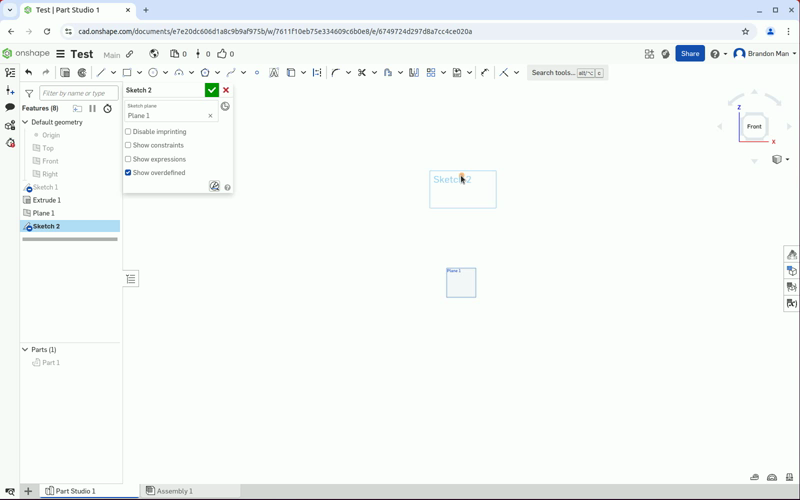
scroll(6)
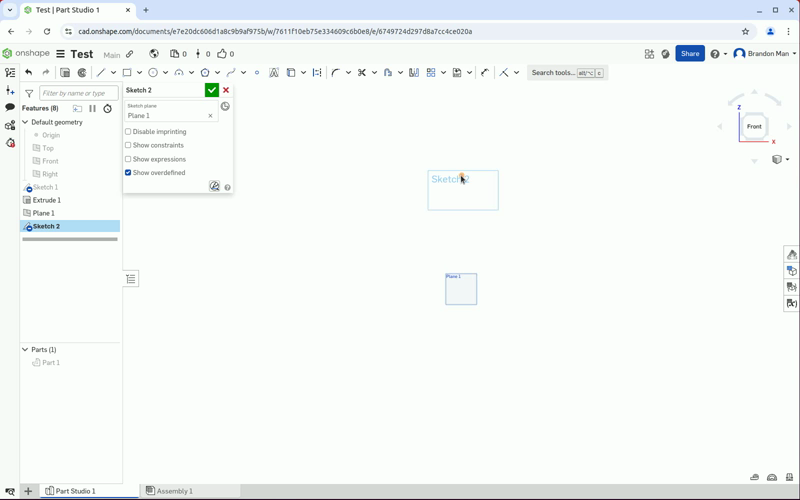
scroll(6)
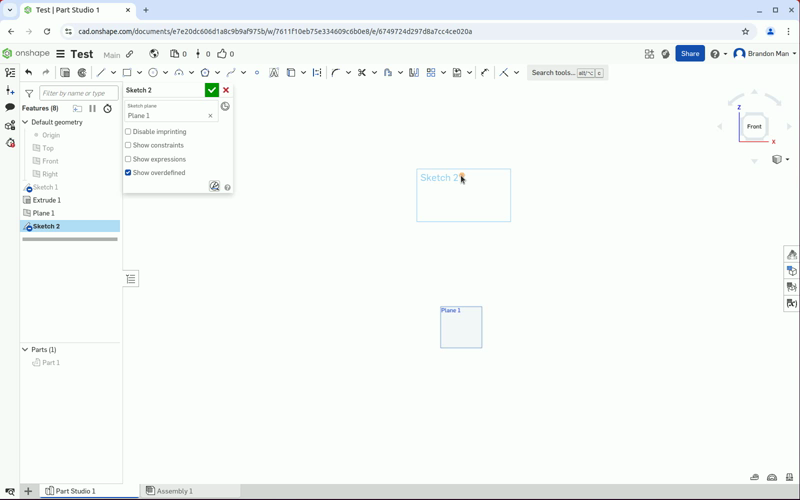
scroll(6)
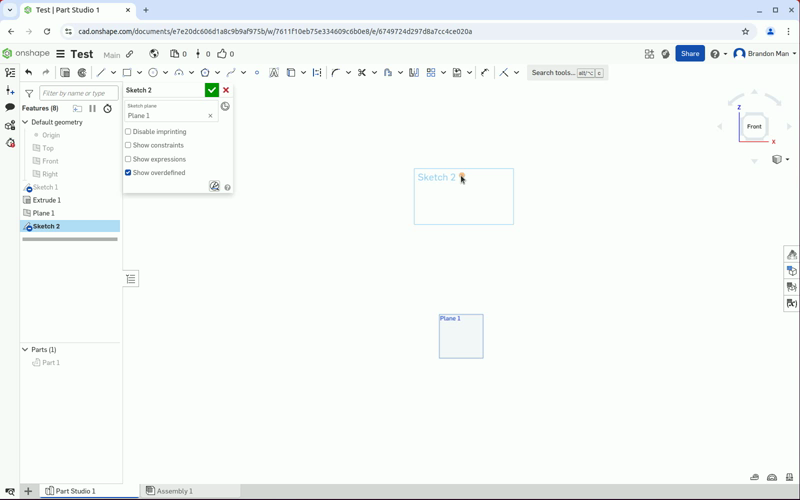
scroll(6)
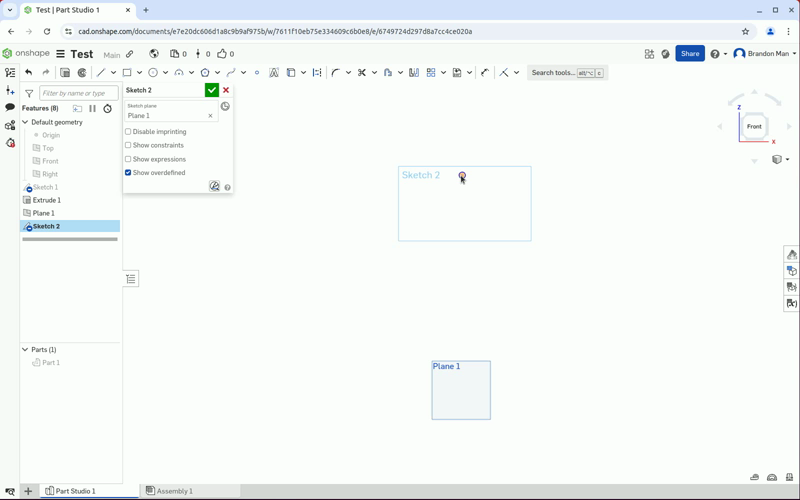
scroll(6)
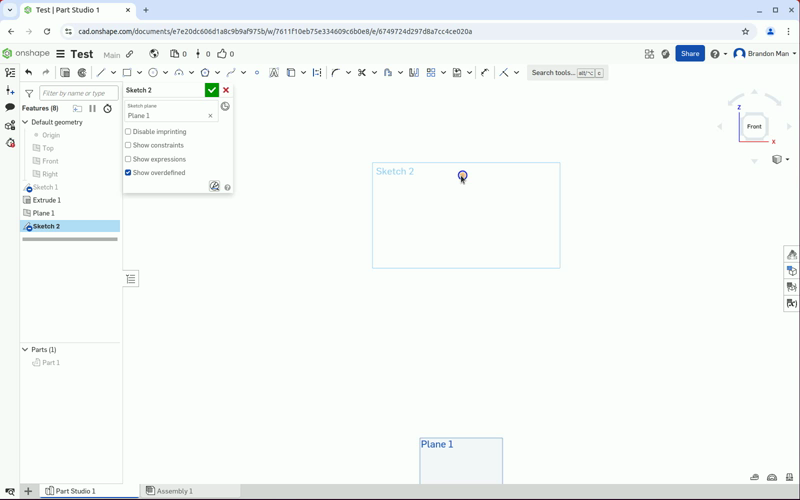
scroll(6)
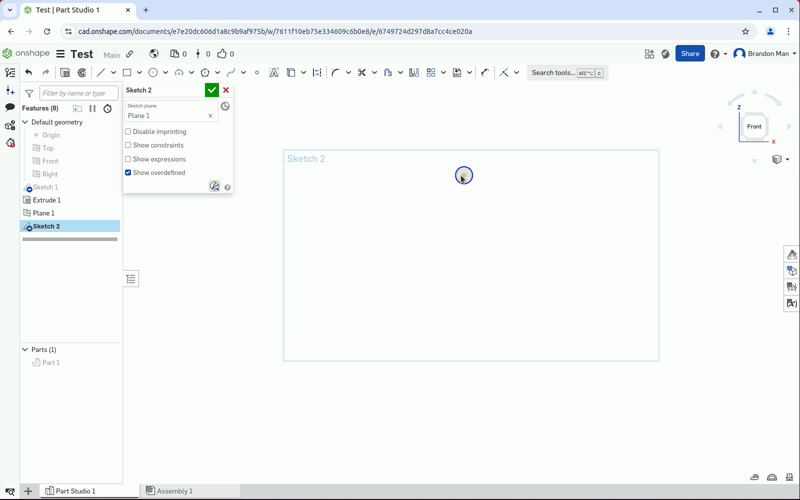
scroll(6)
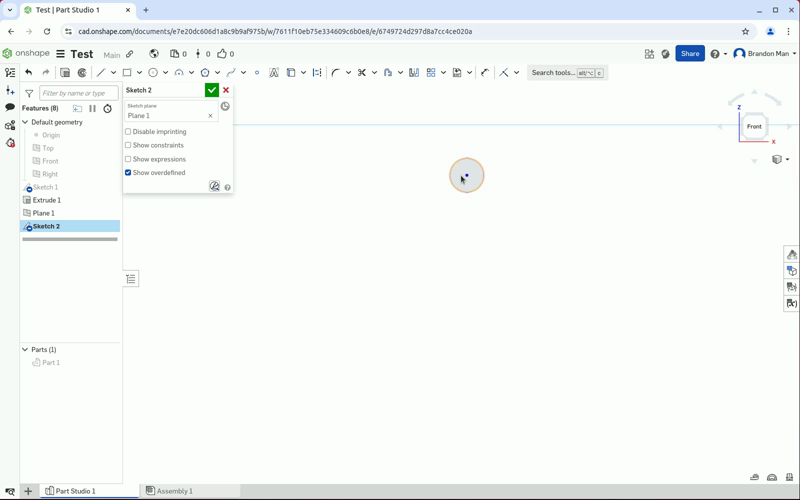
click(461, 175)
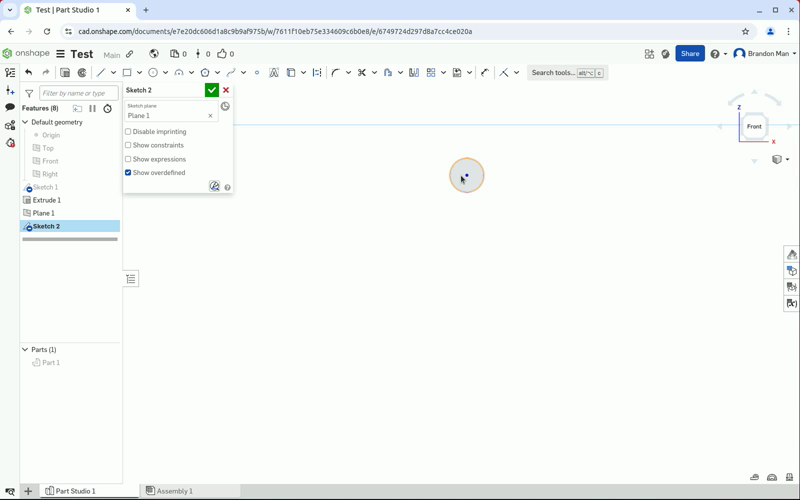
scroll(-6)
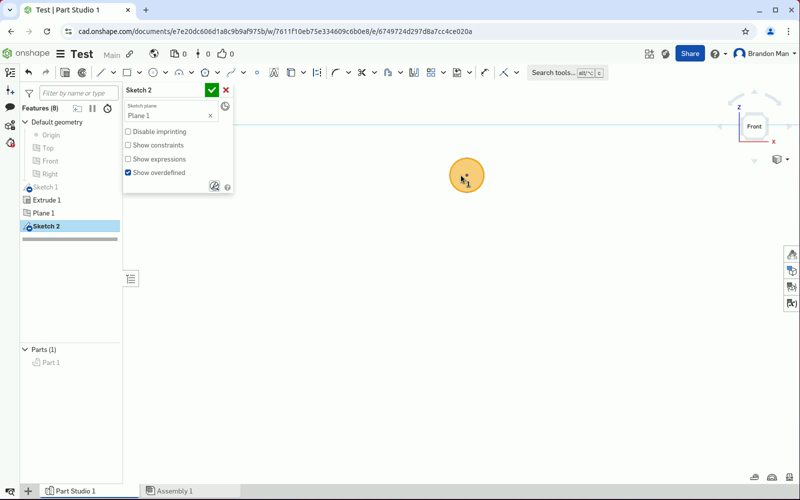
scroll(-6)
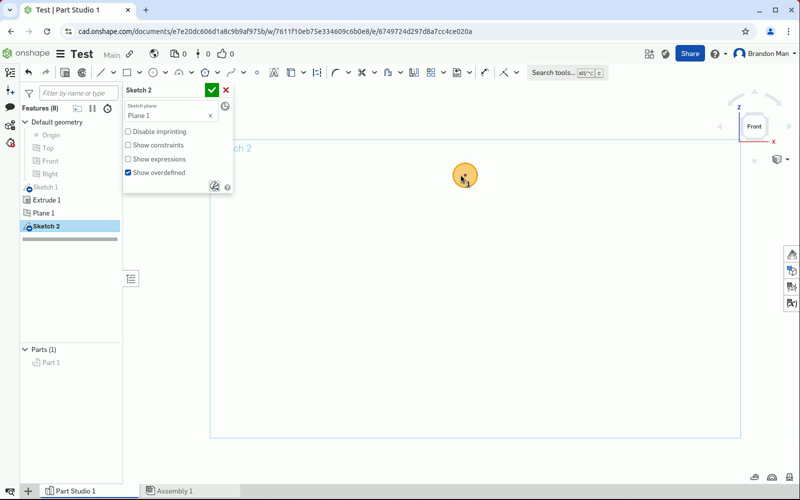
scroll(-6)
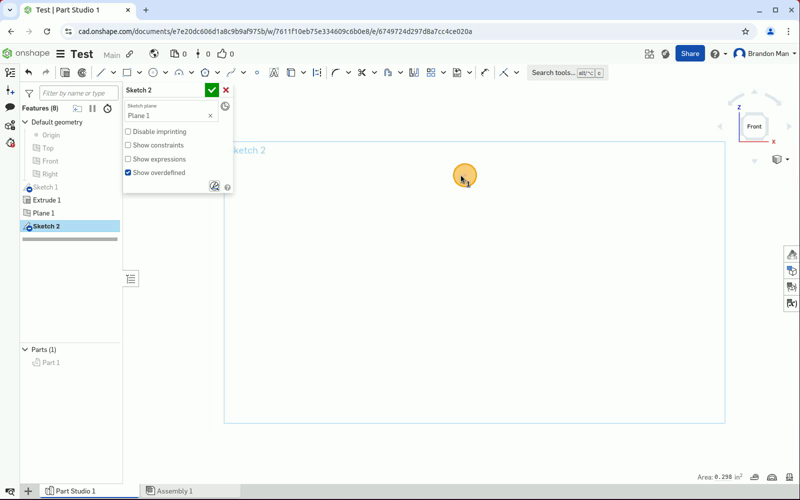
scroll(-6)
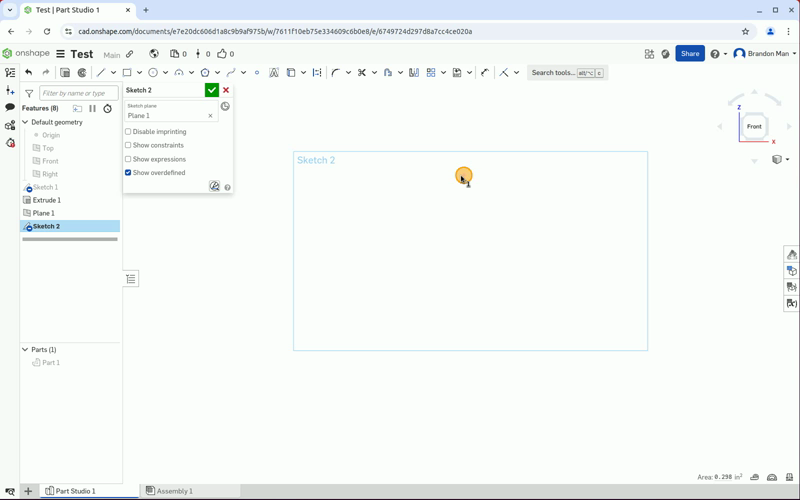
scroll(-6)
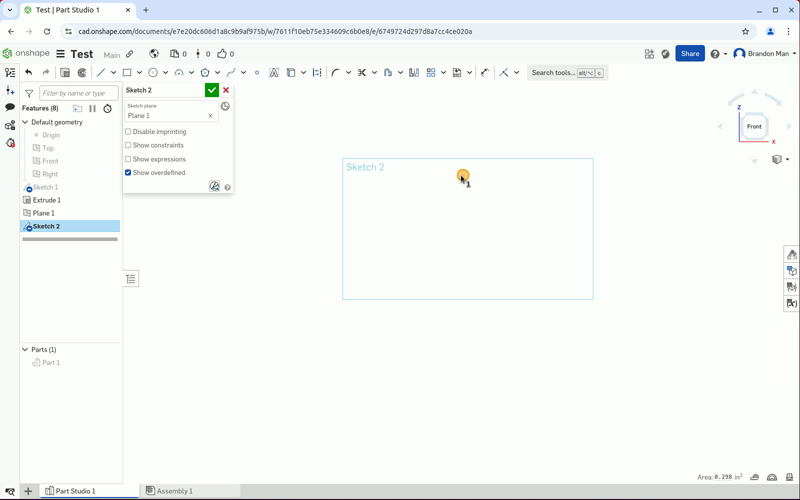
scroll(-6)
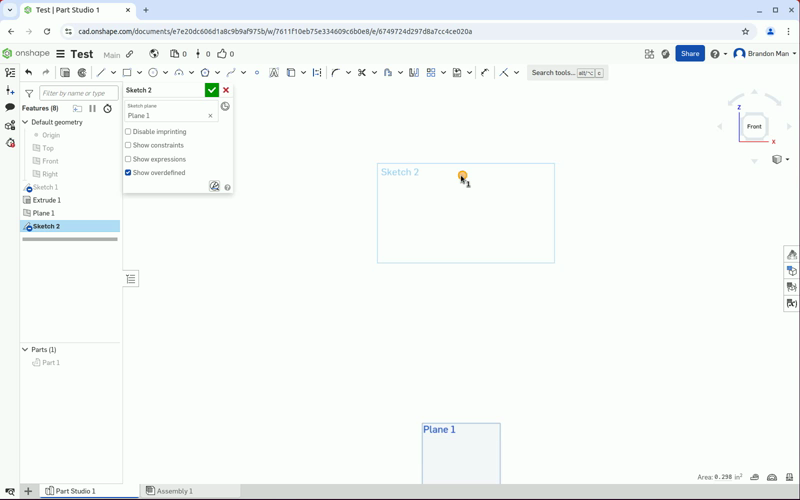
scroll(-6)
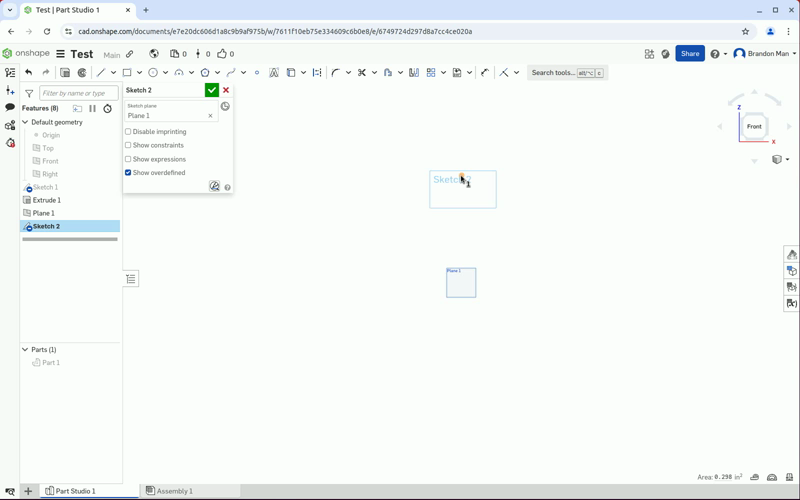
mouse_move(73, 352)
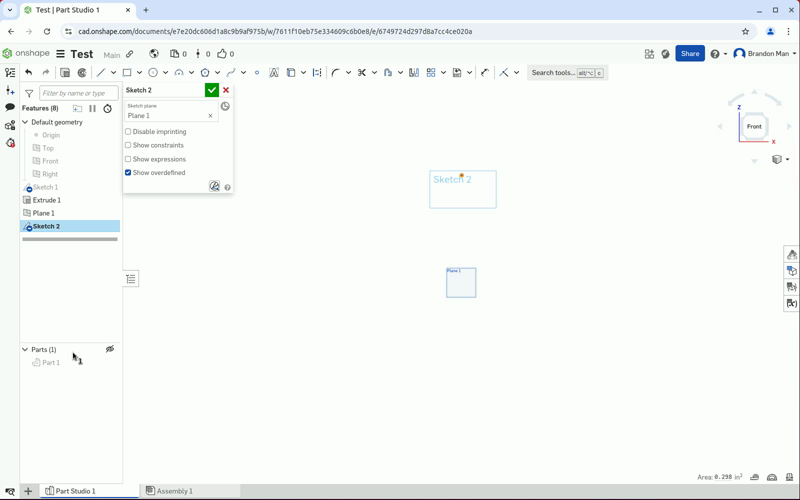
key(shift+y)
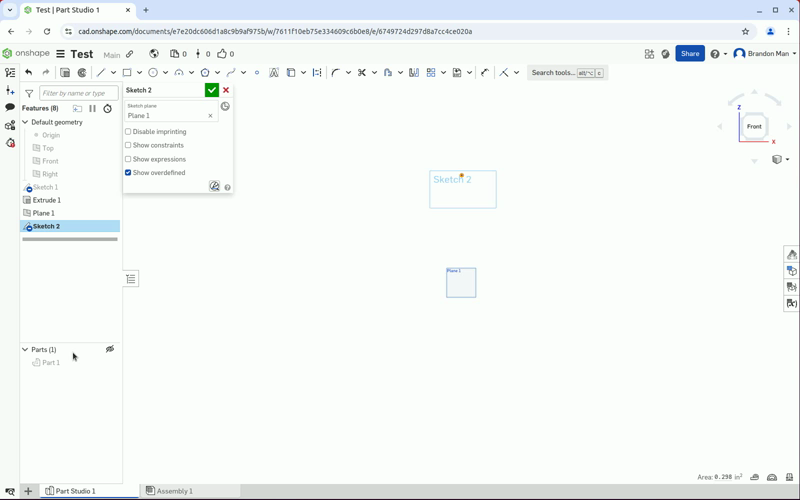
key(shift+e)
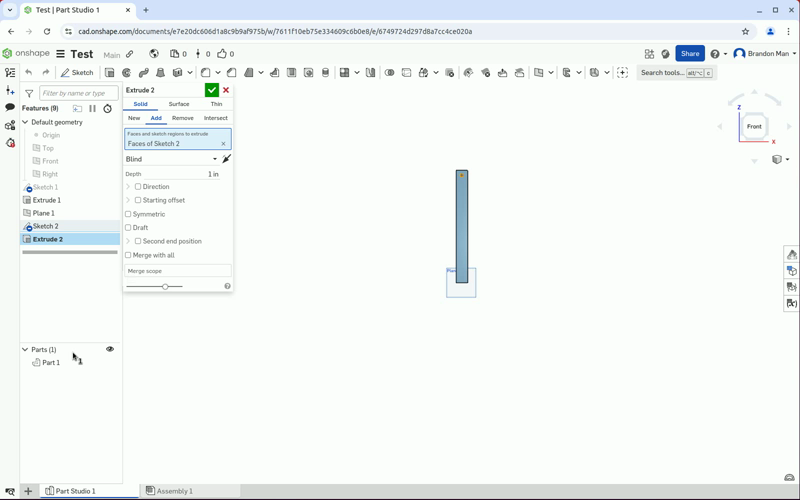
mouse_move(143, 106)
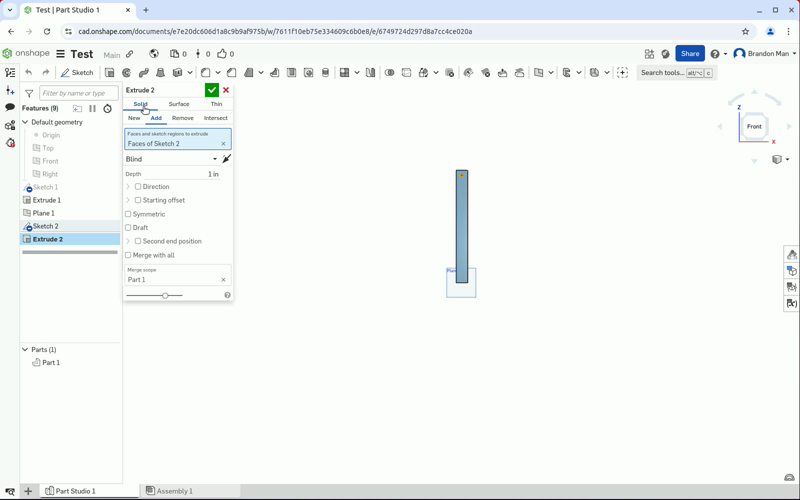
click(143, 106)
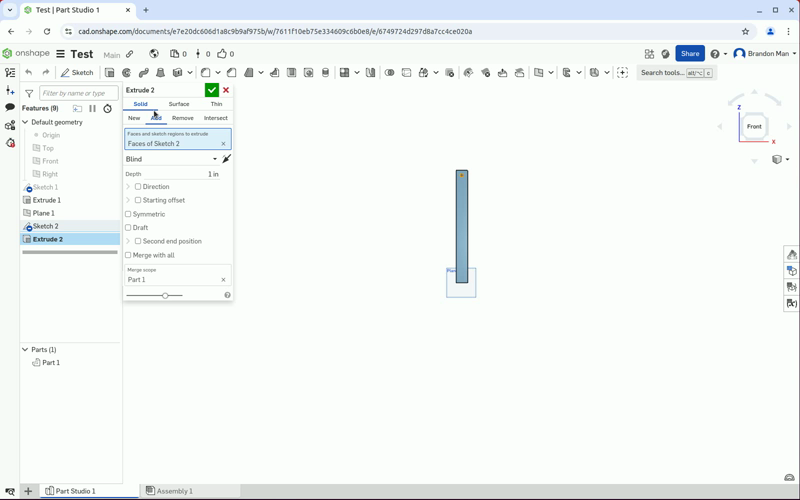
mouse_move(186, 120)
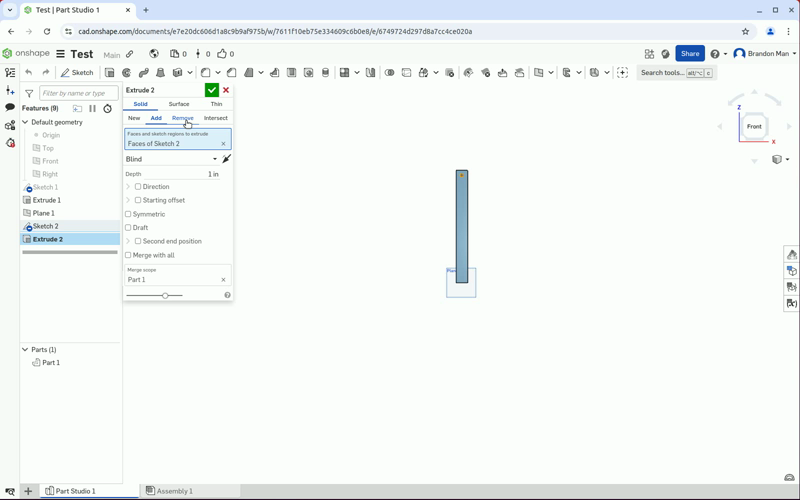
click(186, 120)
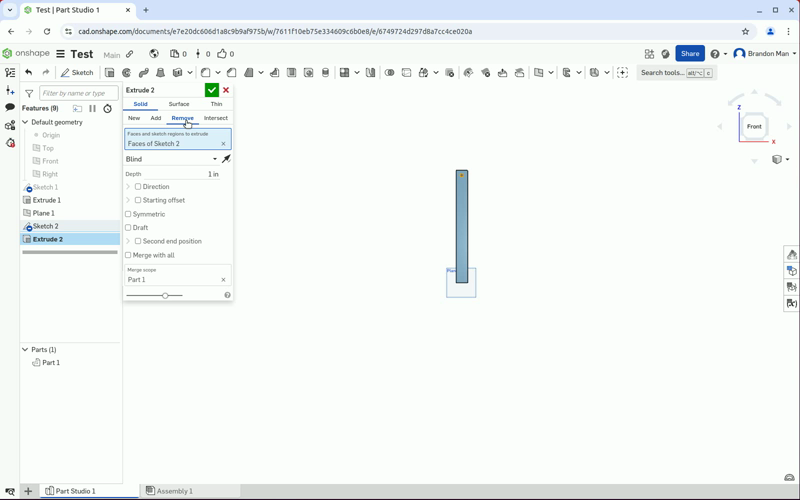
key(tab, 4)
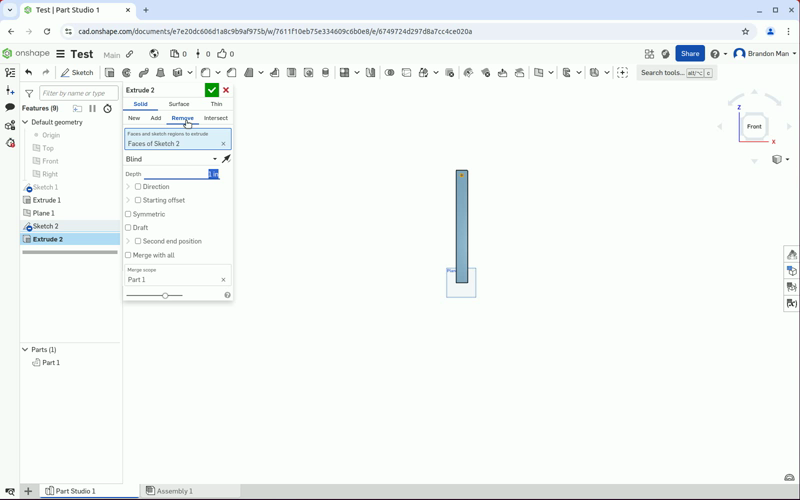
text(0.963)
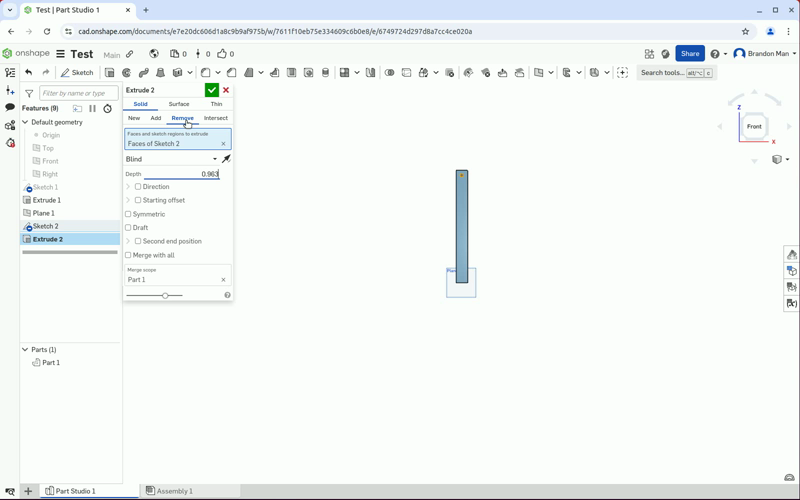
key(tab, 6)
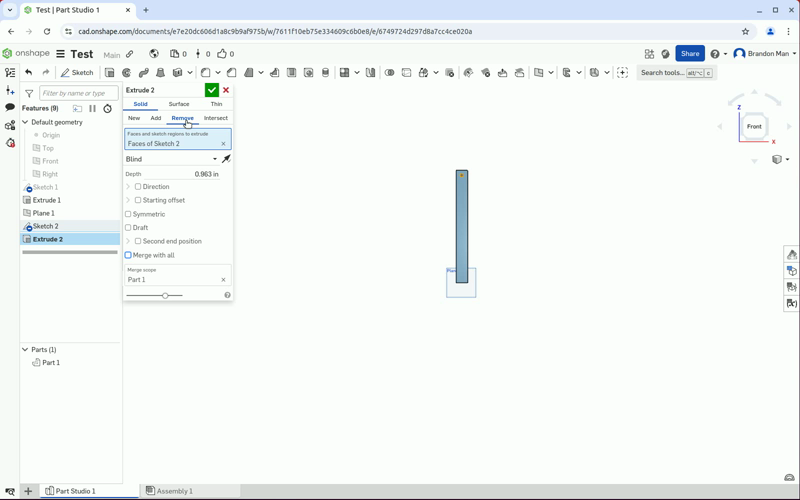
key(space)
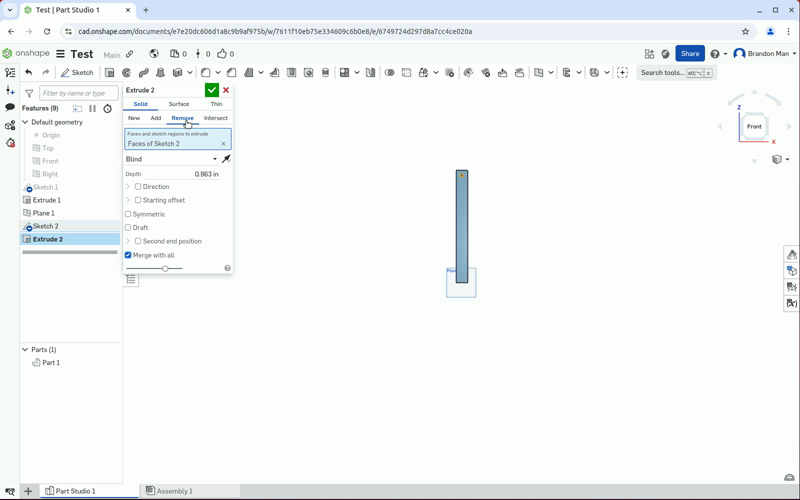
key(enter)
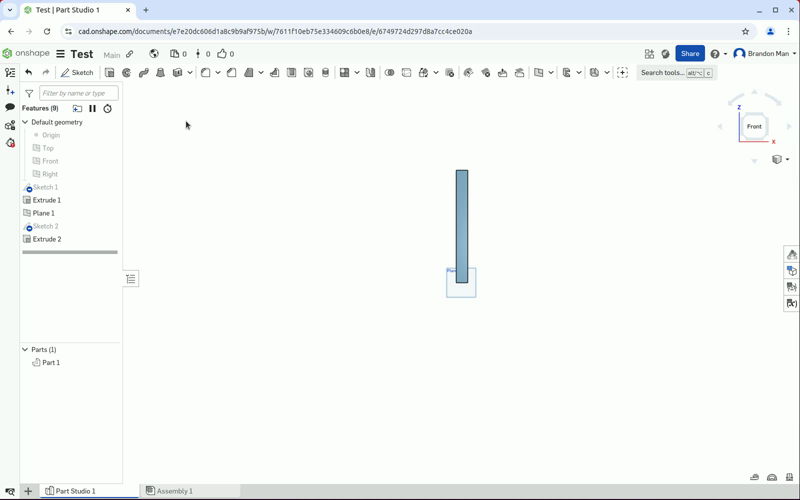
key(shift+h)
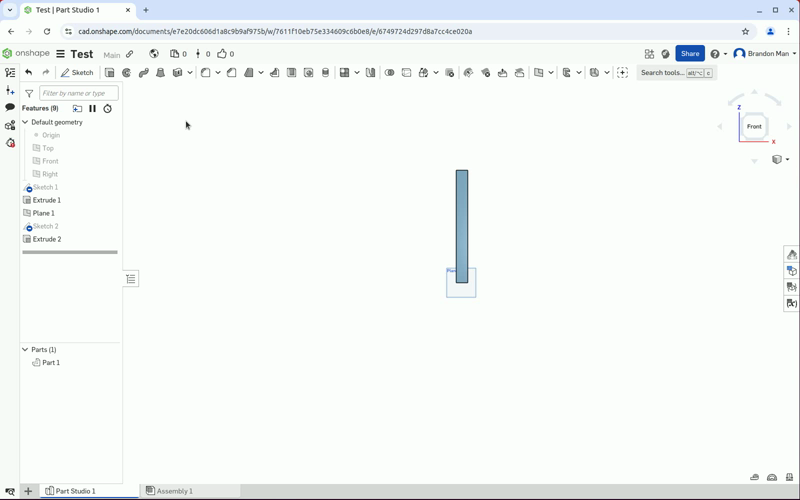
key(shift+h)
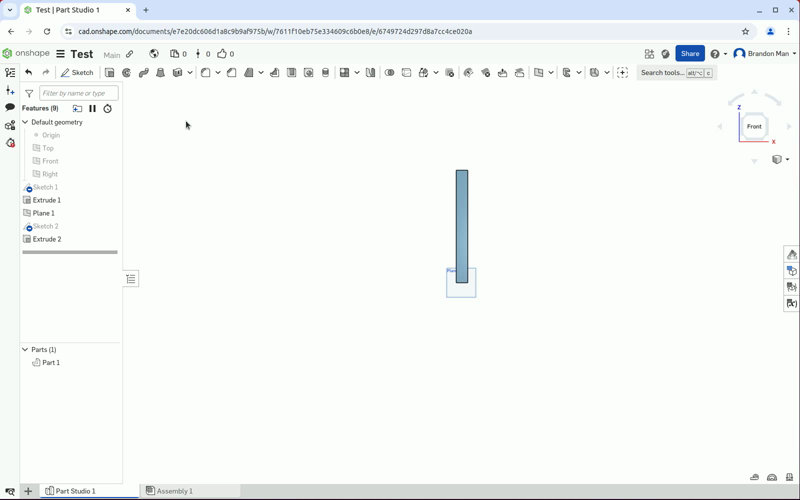
key(shift+7)
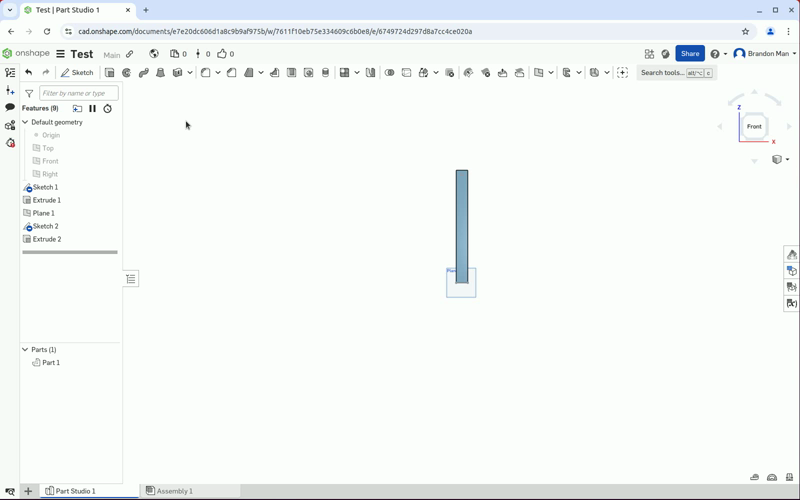
key(left, 2)
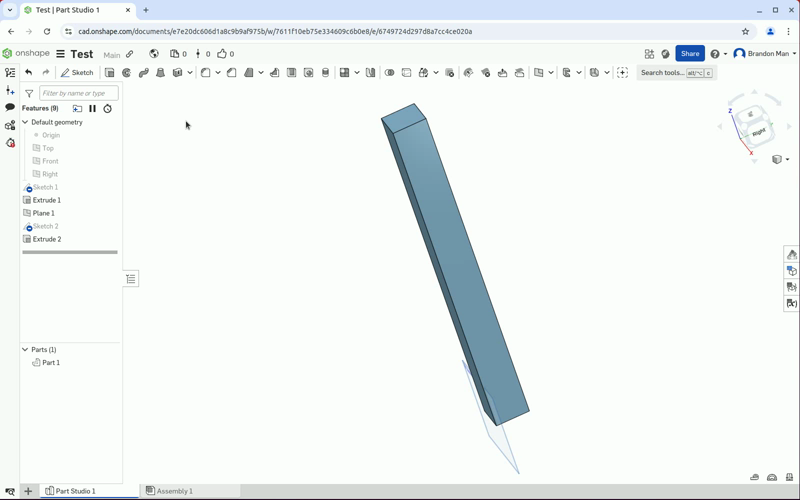
key(down, 2)
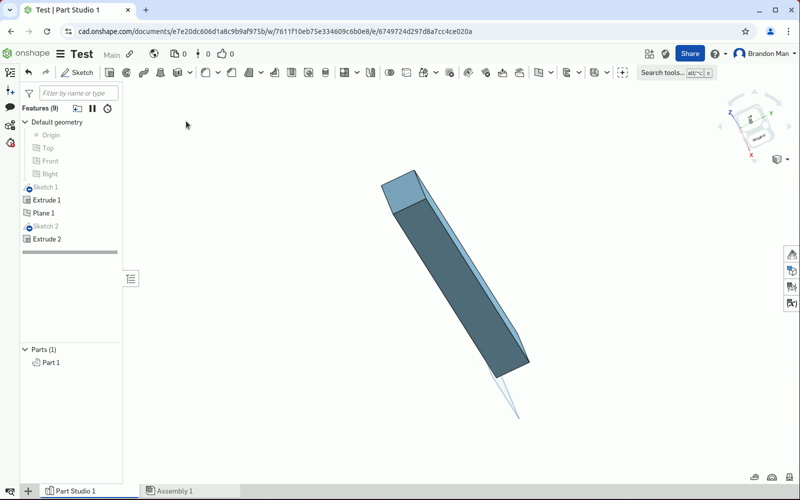
key(up, 2)
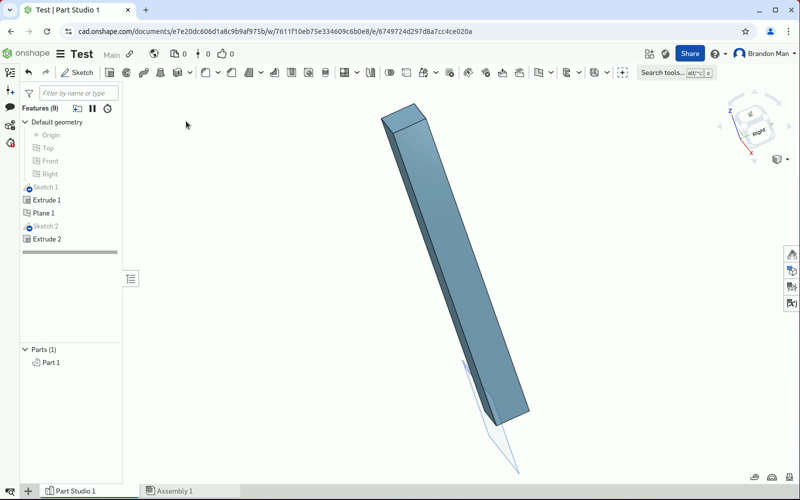
key(right, 2)
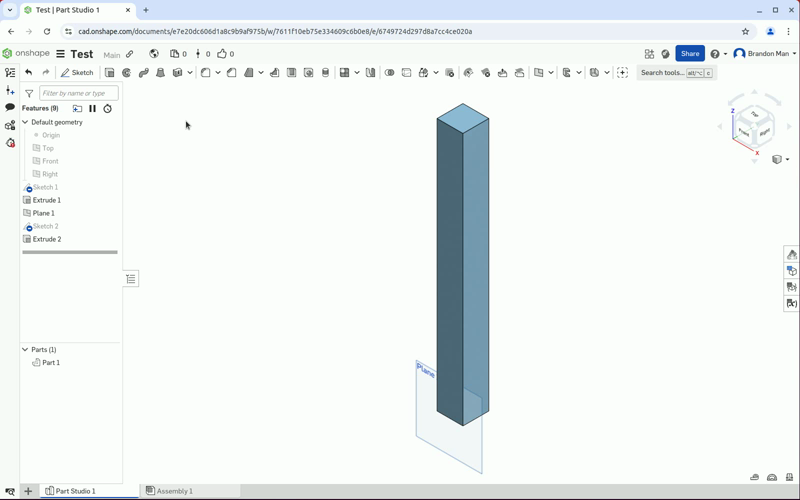
mouse_move(73, 189)
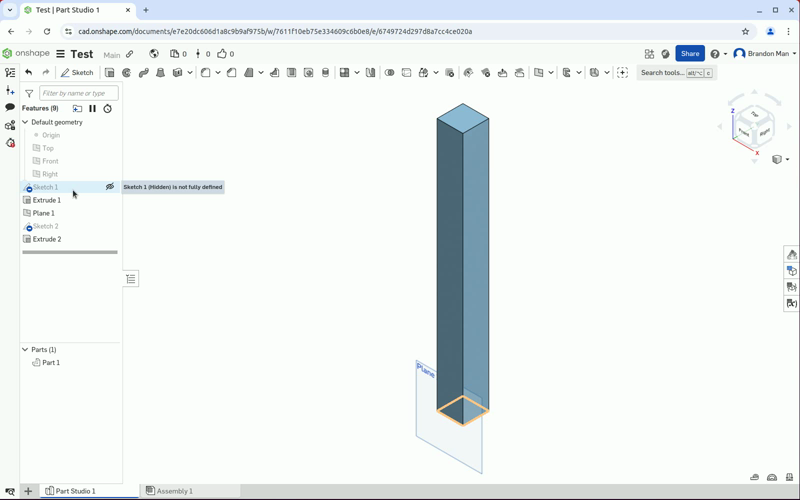
click(73, 189)